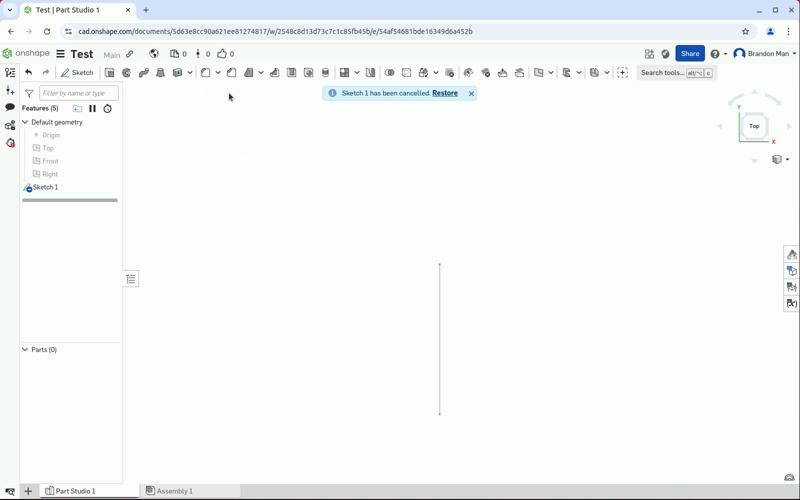
key(shift+h)
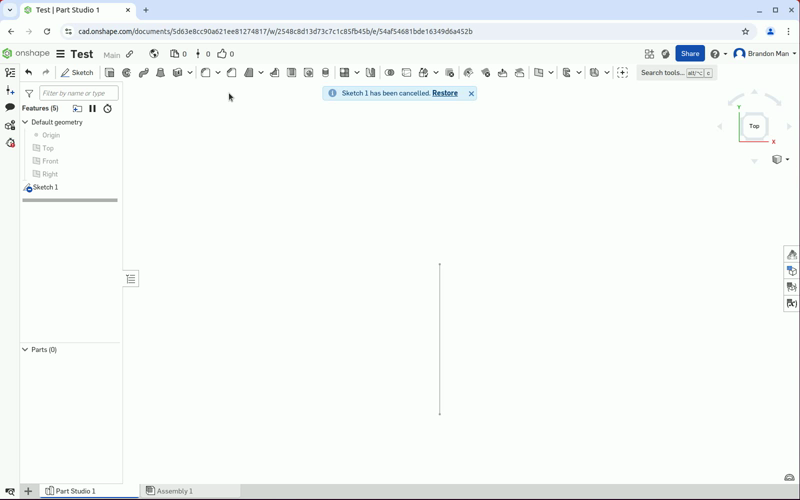
key(shift+s)
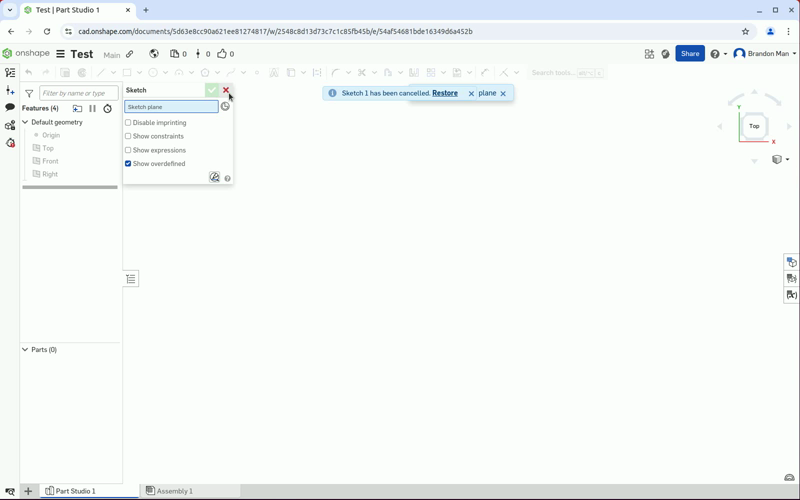
mouse_move(73, 150)
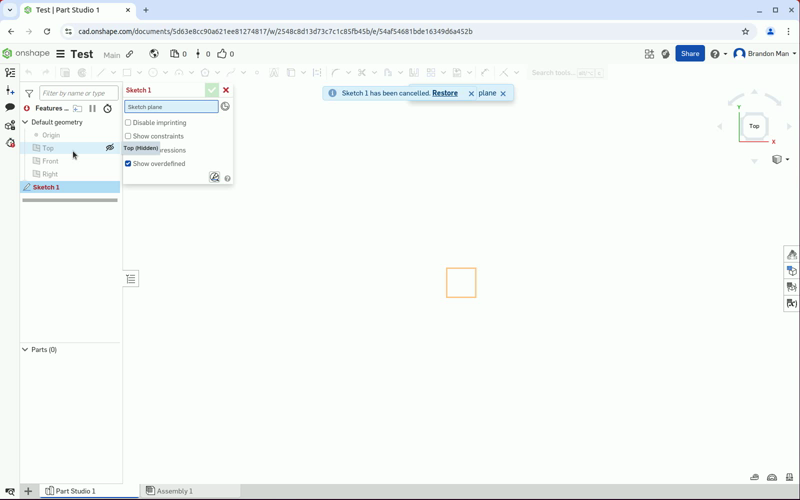
click(73, 150)
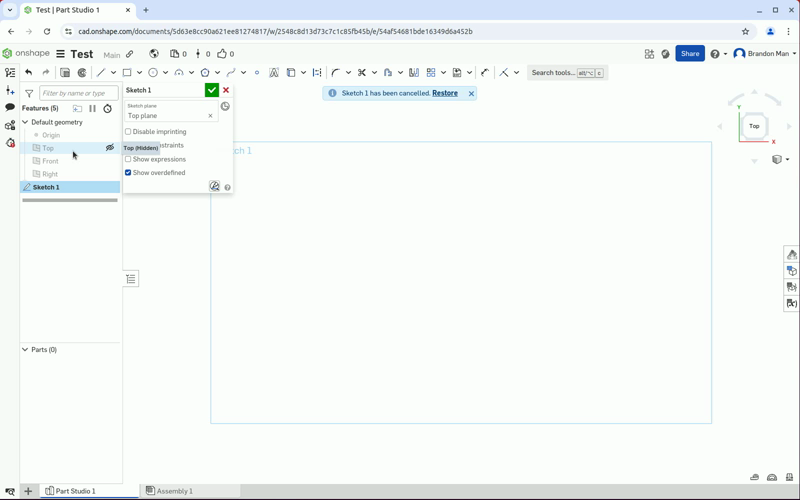
mouse_move(73, 352)
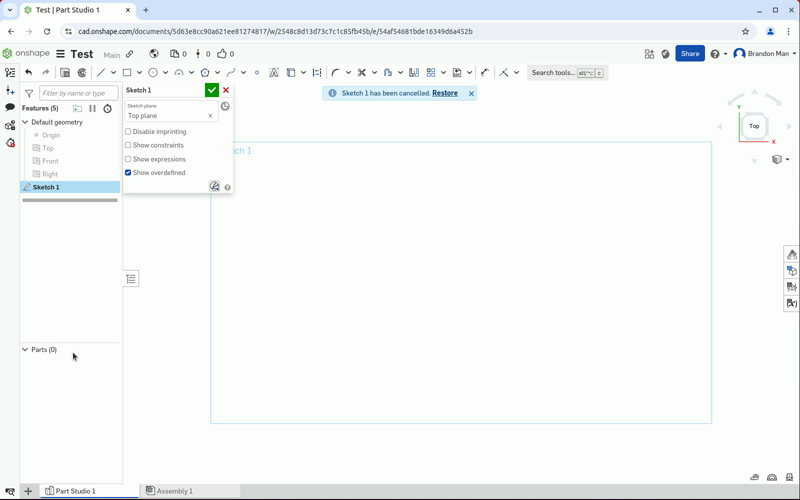
key(y)
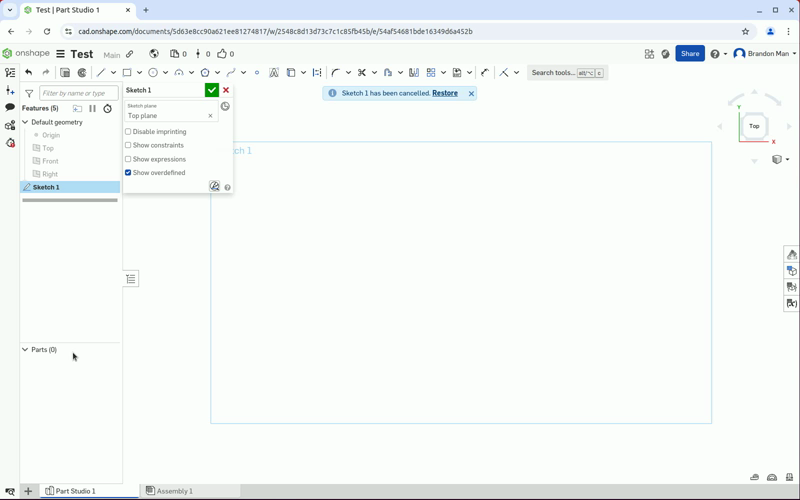
key(l)
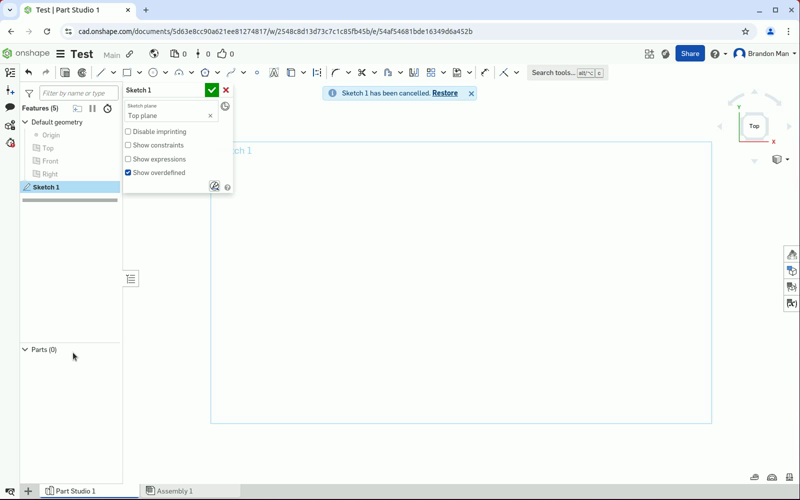
key_down(shift)
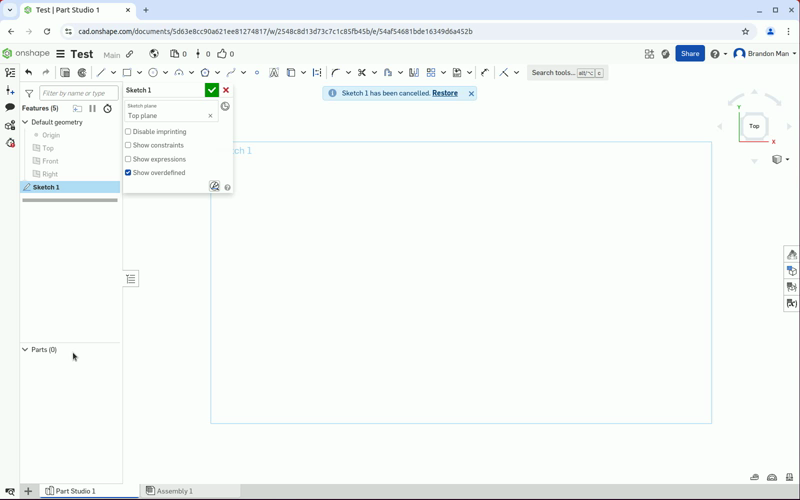
mouse_move(348, 282)
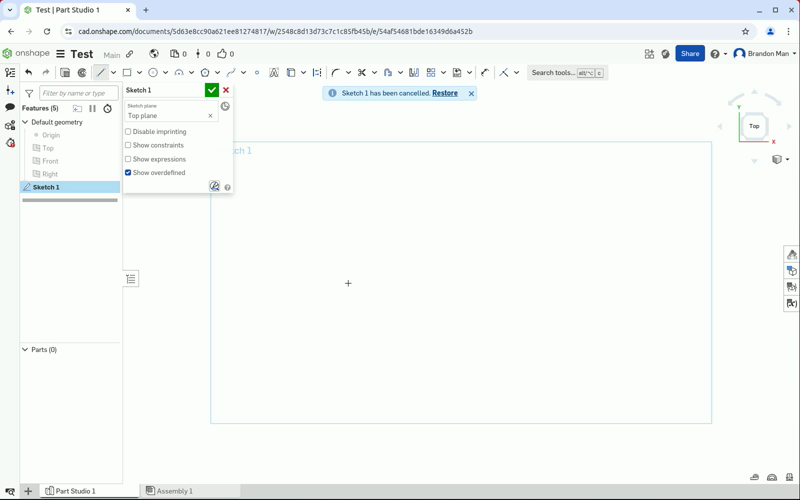
click(348, 282)
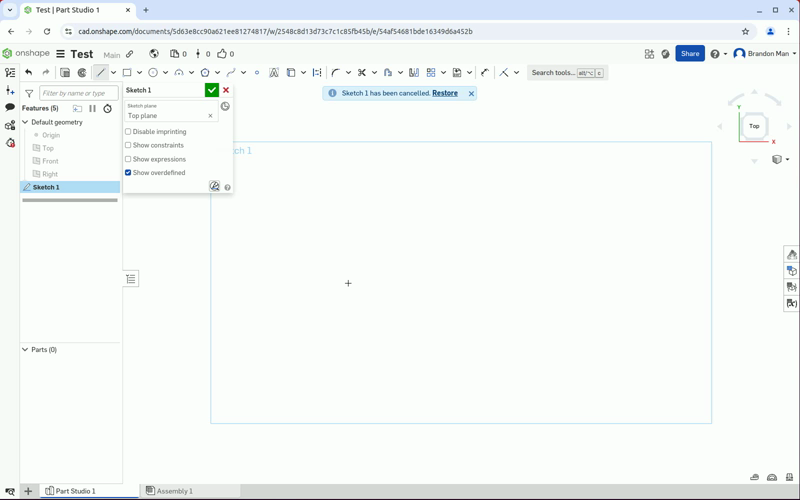
key_up(shift)
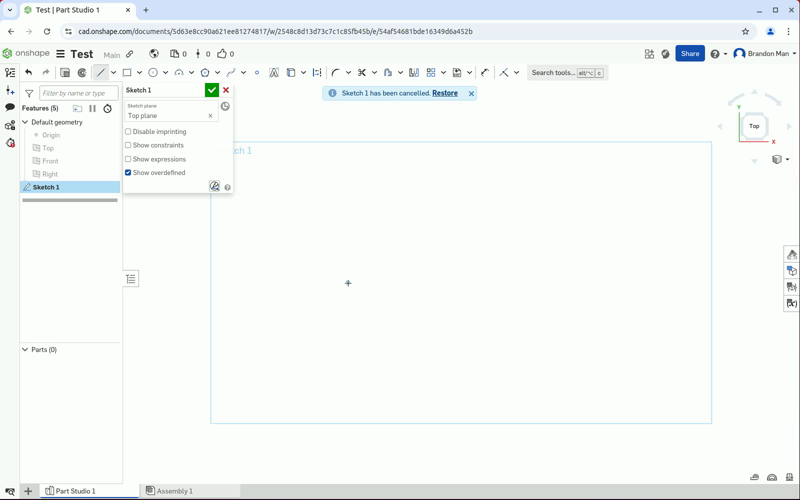
key_down(shift)
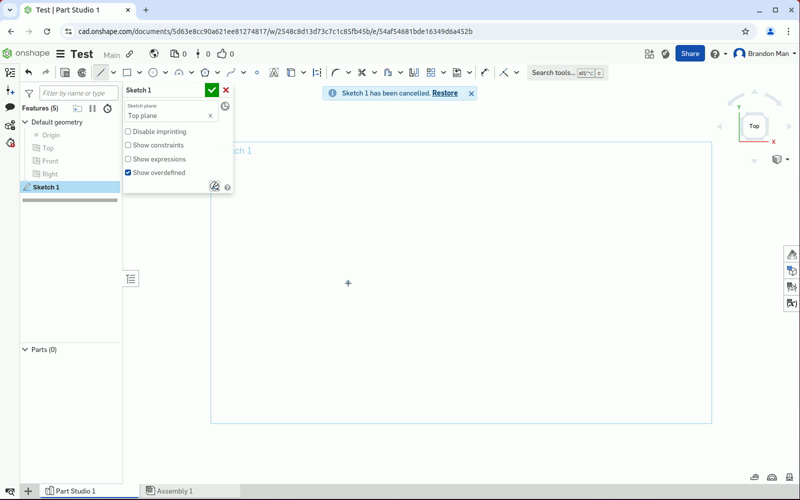
mouse_move(404, 379)
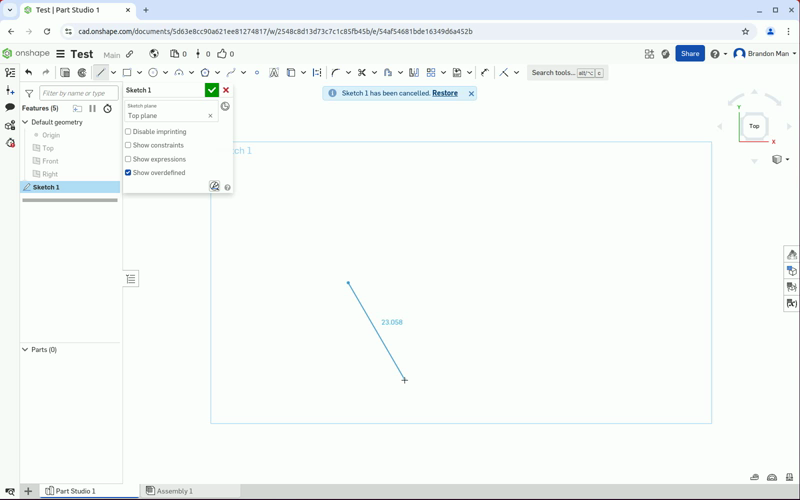
click(404, 379)
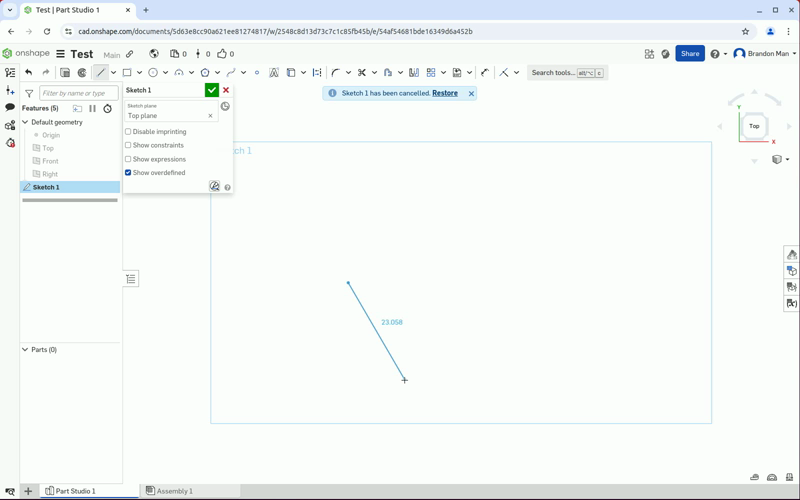
key_up(shift)
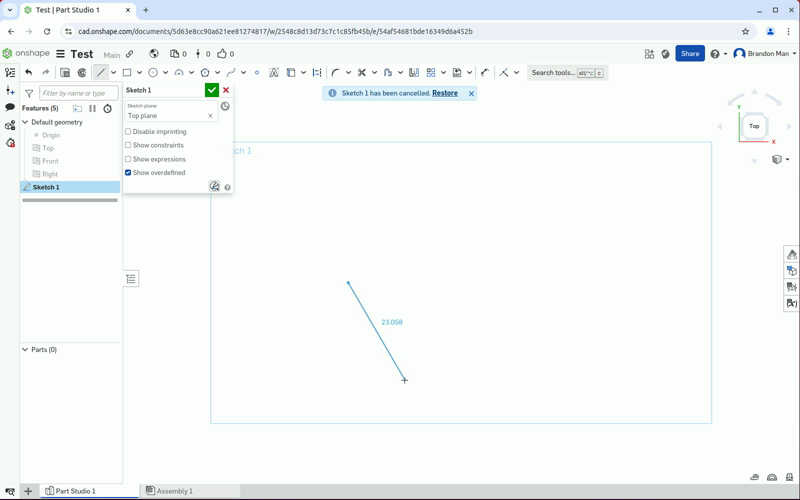
key_down(shift)
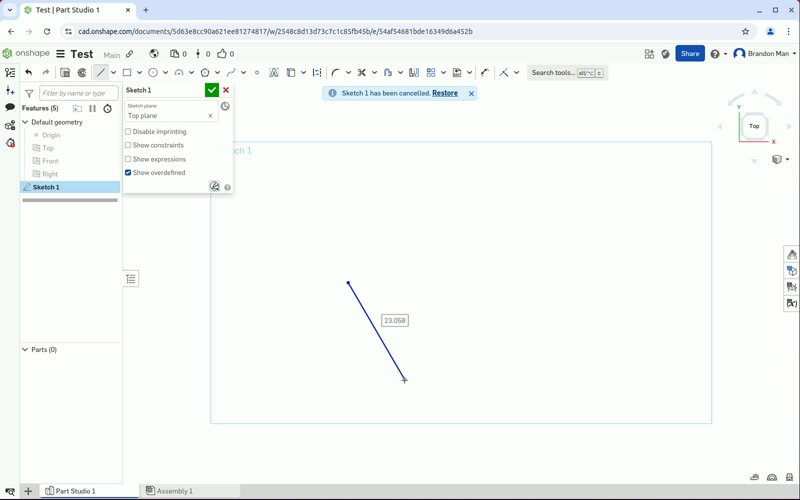
mouse_move(515, 379)
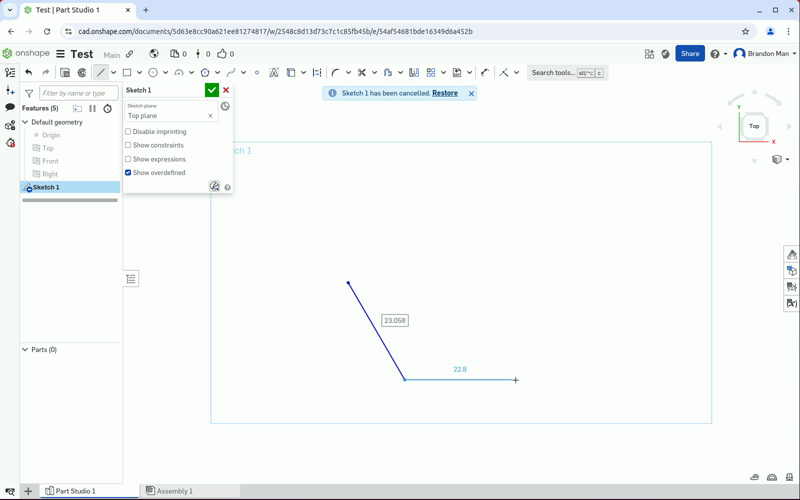
click(515, 379)
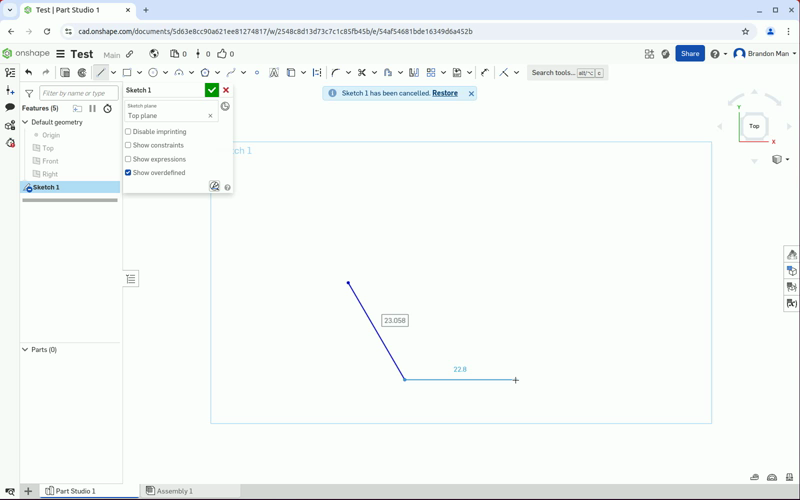
key_up(shift)
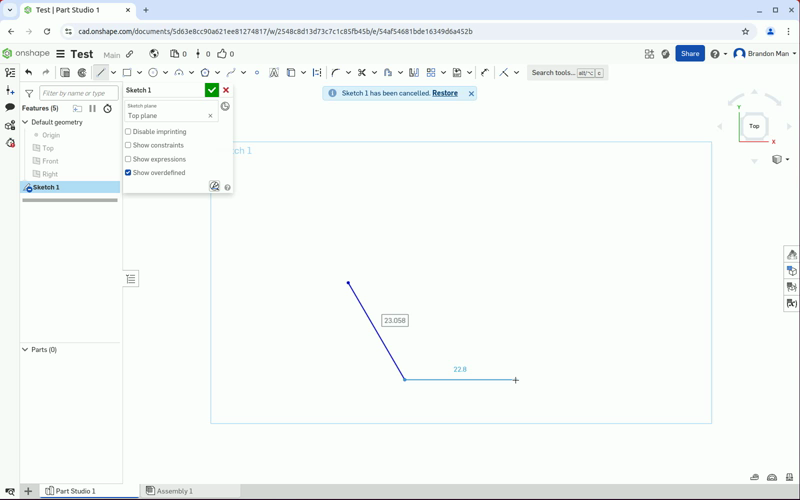
key_down(shift)
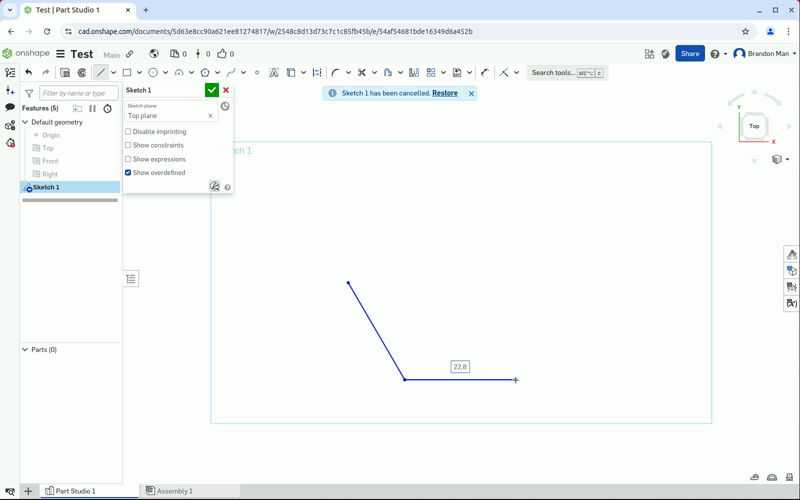
mouse_move(572, 282)
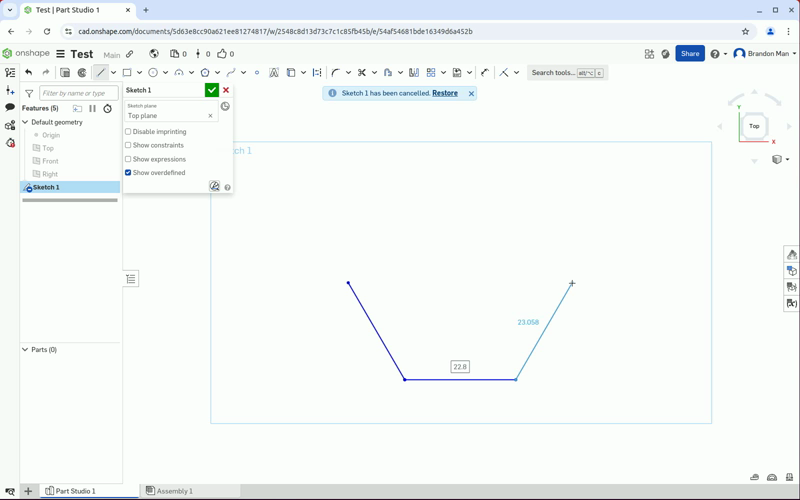
click(572, 282)
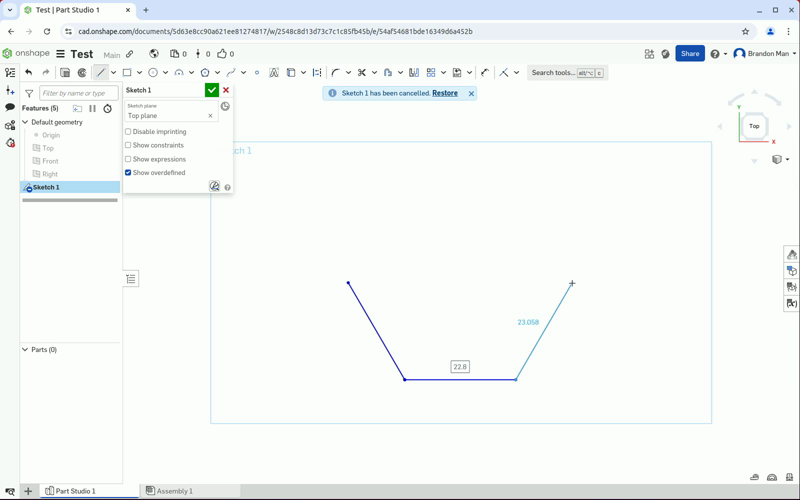
key_up(shift)
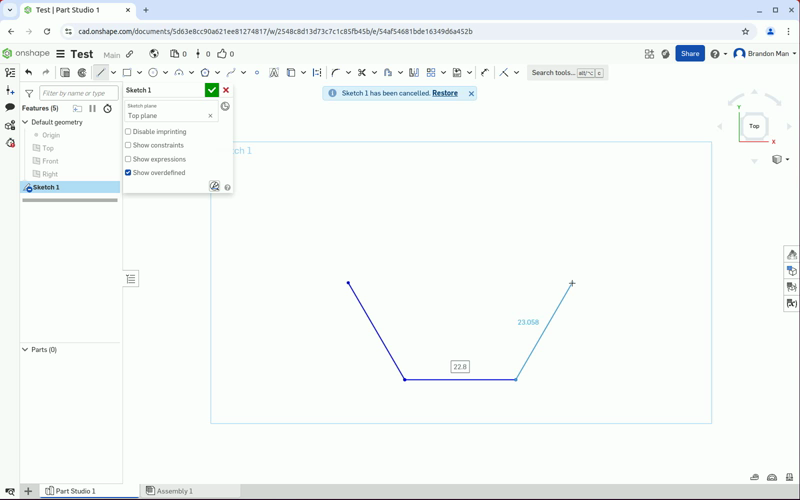
key_down(shift)
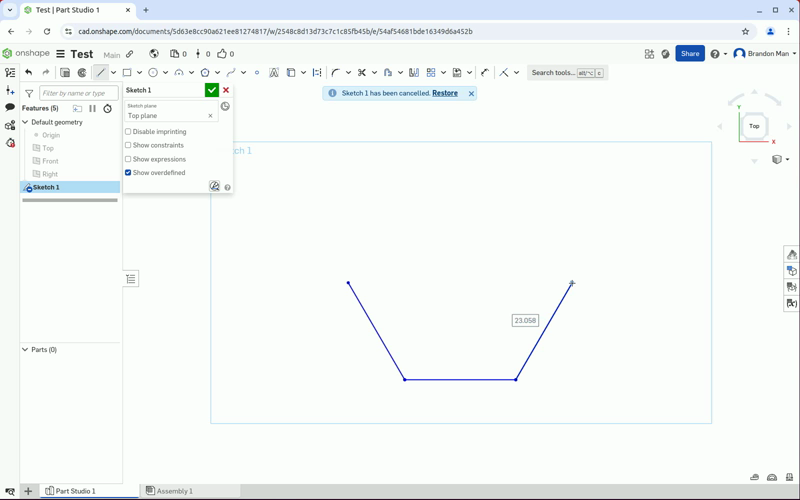
mouse_move(515, 186)
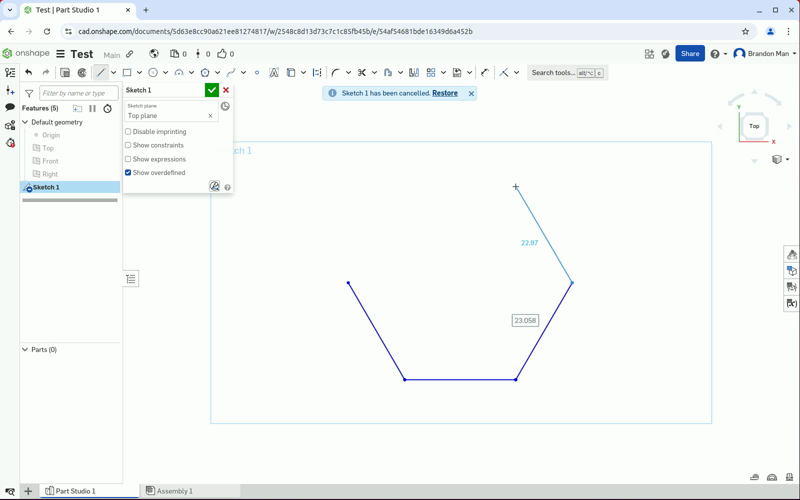
click(515, 186)
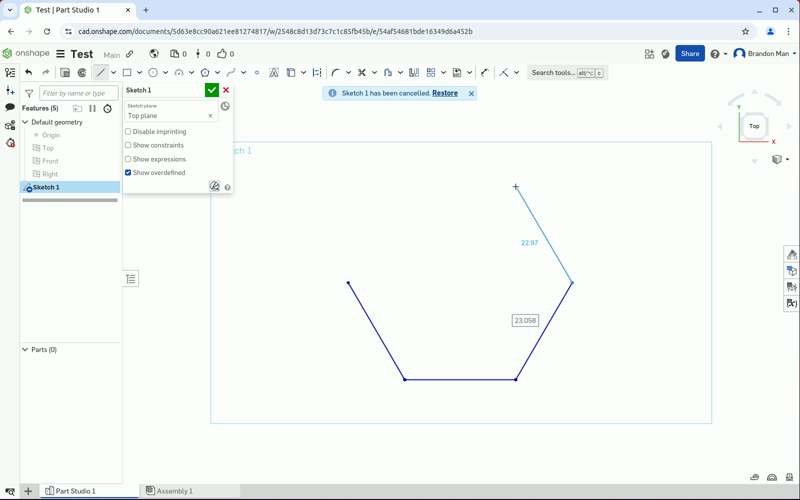
key_up(shift)
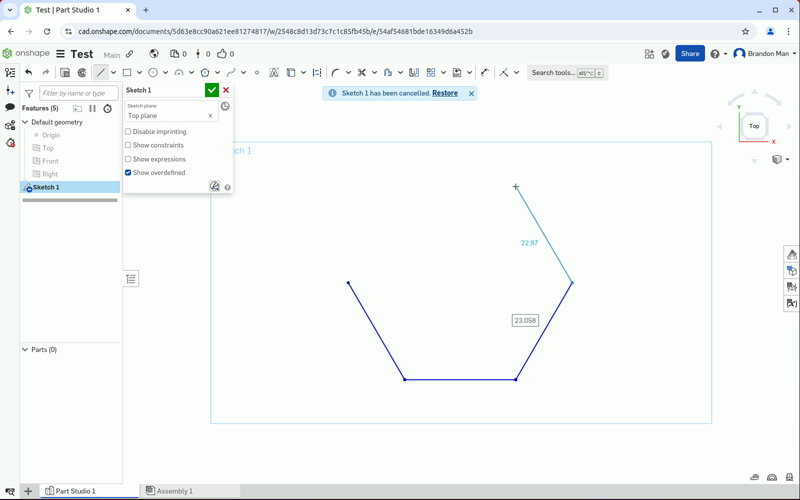
key_down(shift)
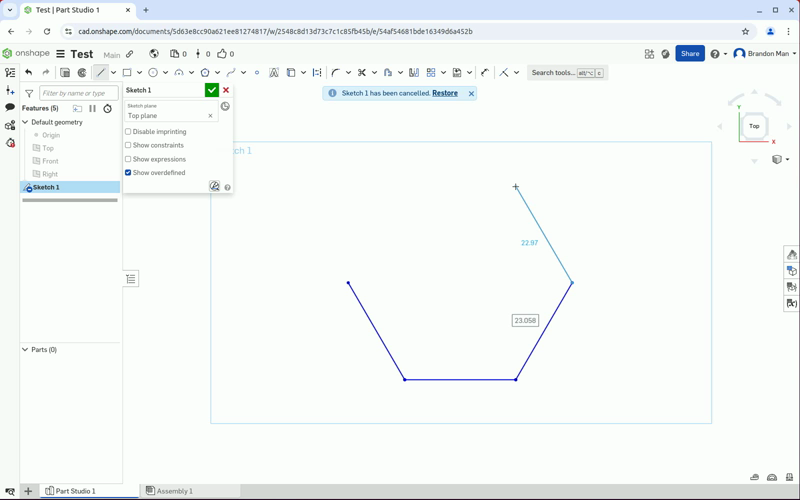
mouse_move(404, 186)
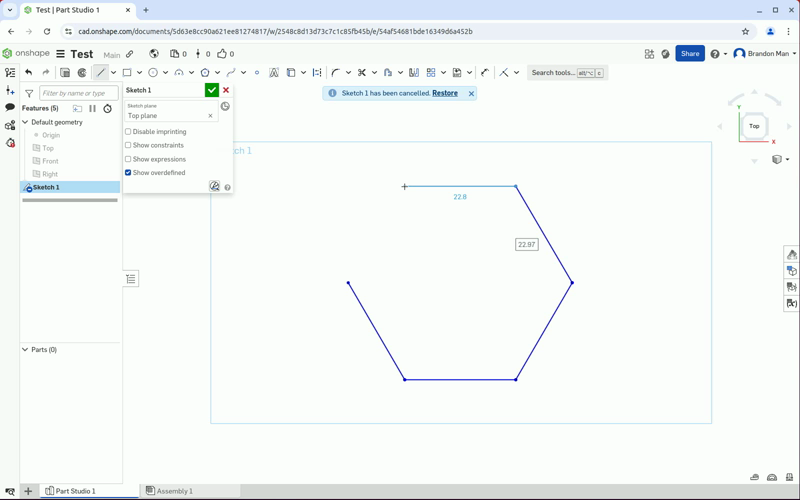
click(404, 186)
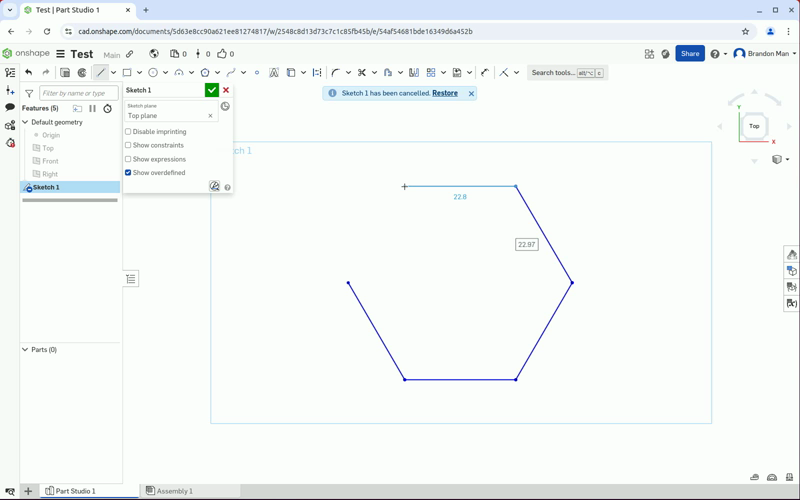
key_up(shift)
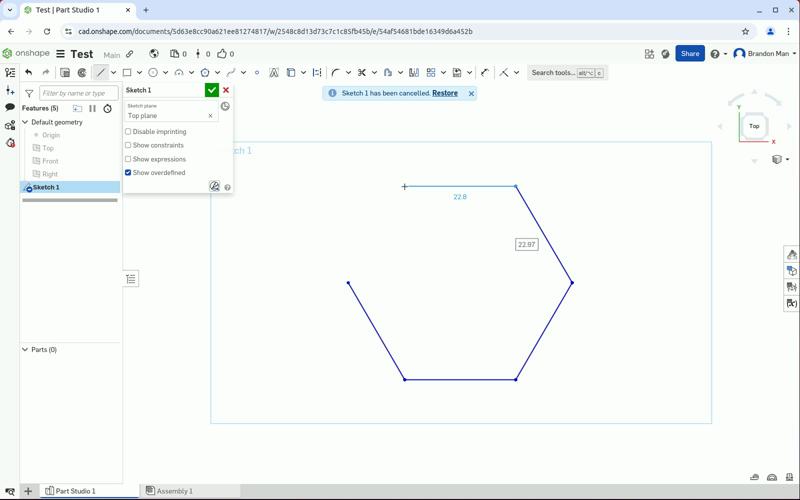
key_down(shift)
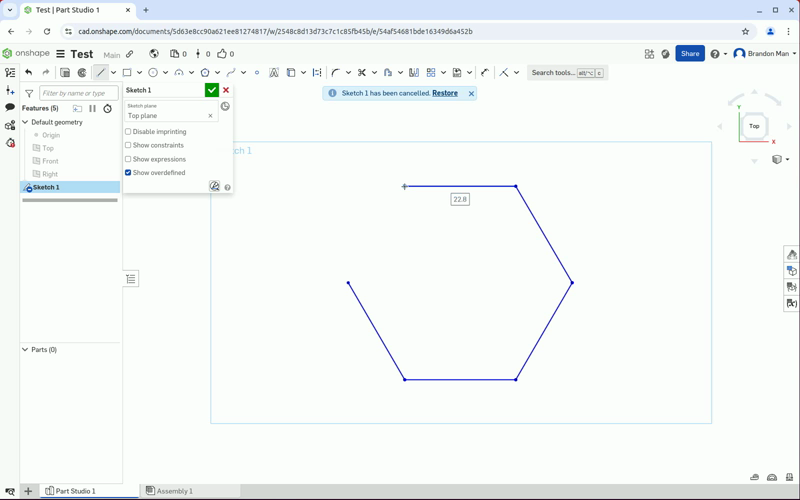
mouse_move(348, 282)
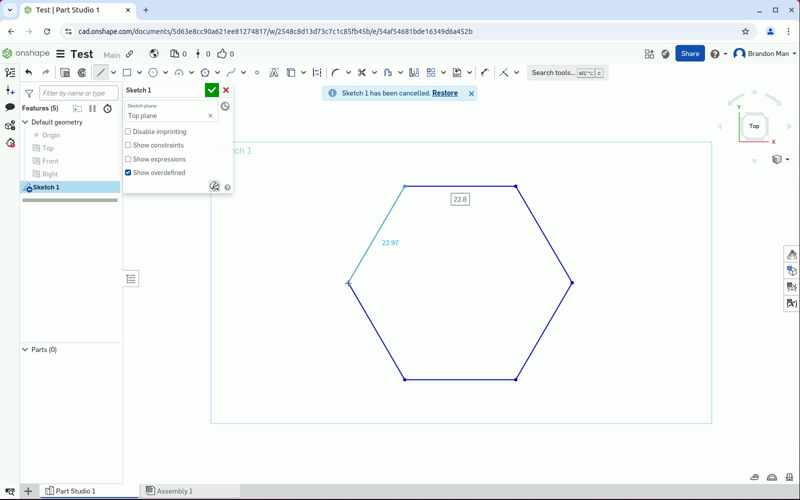
key_up(shift)
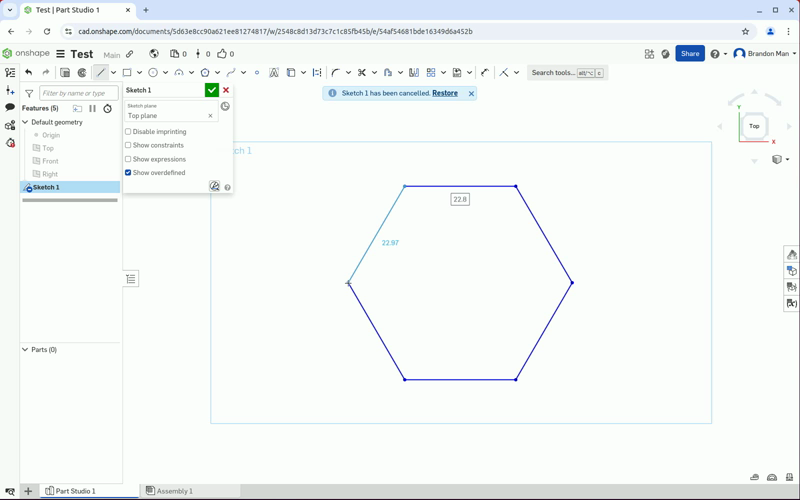
click(348, 282)
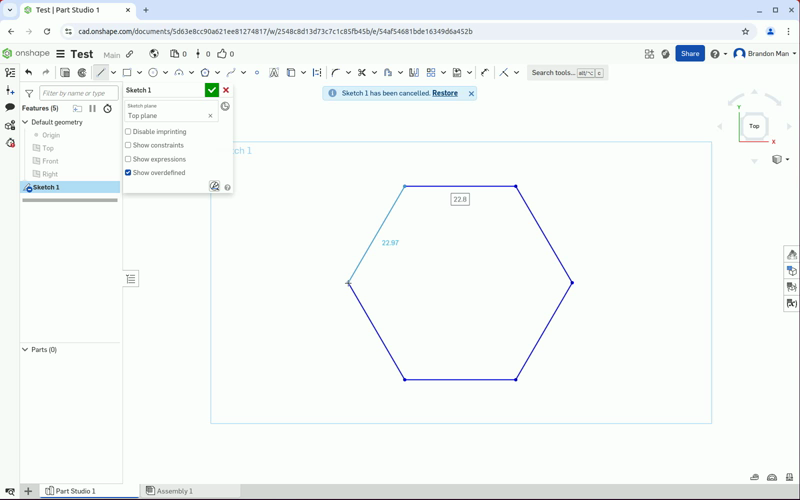
key(esc)
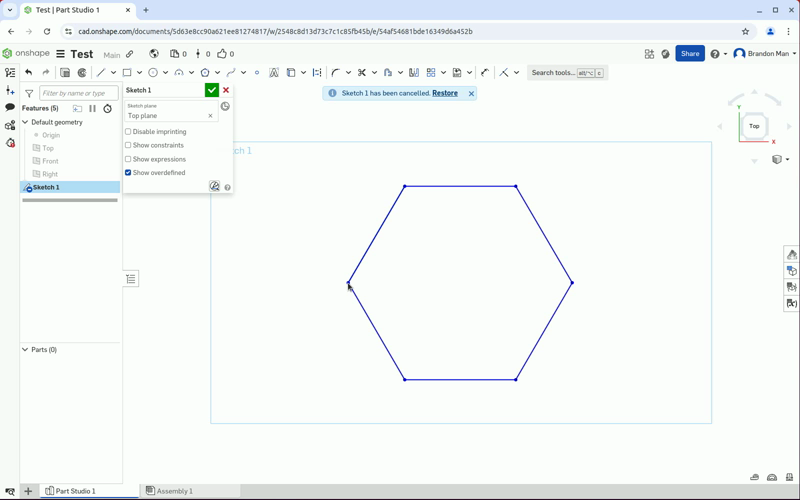
mouse_move(498, 308)
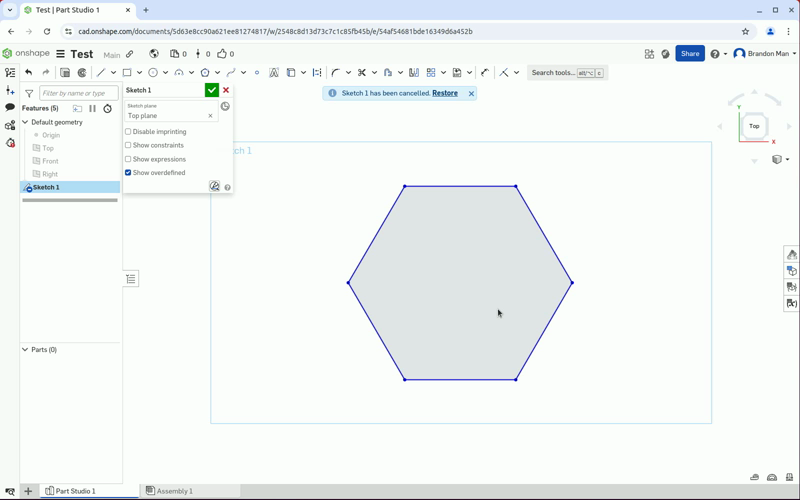
click(498, 308)
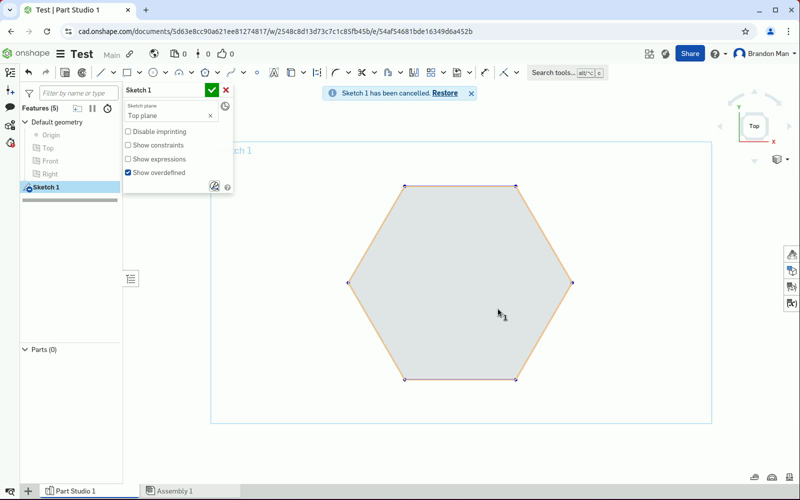
mouse_move(73, 352)
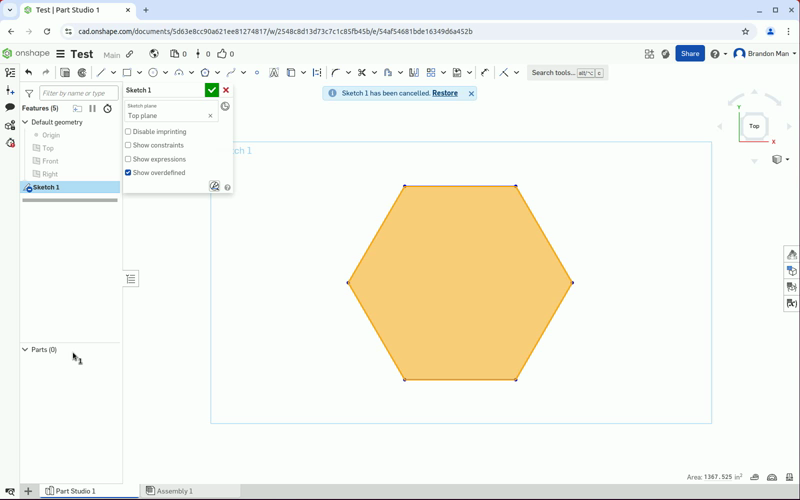
key(shift+y)
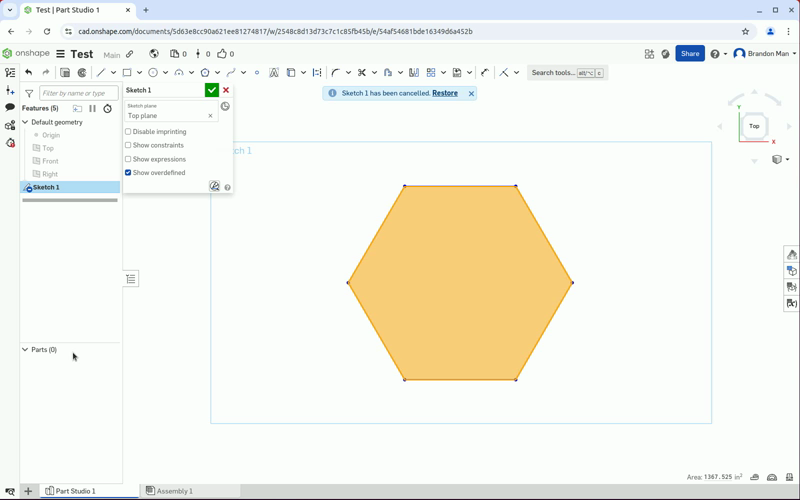
key(shift+e)
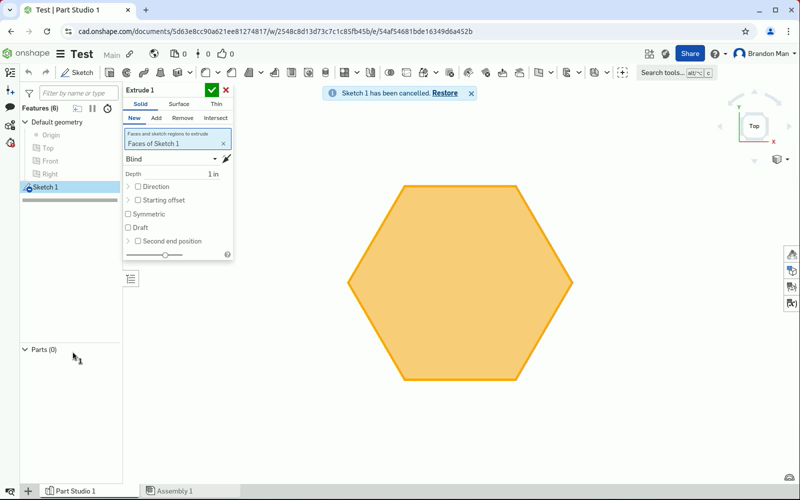
mouse_move(143, 106)
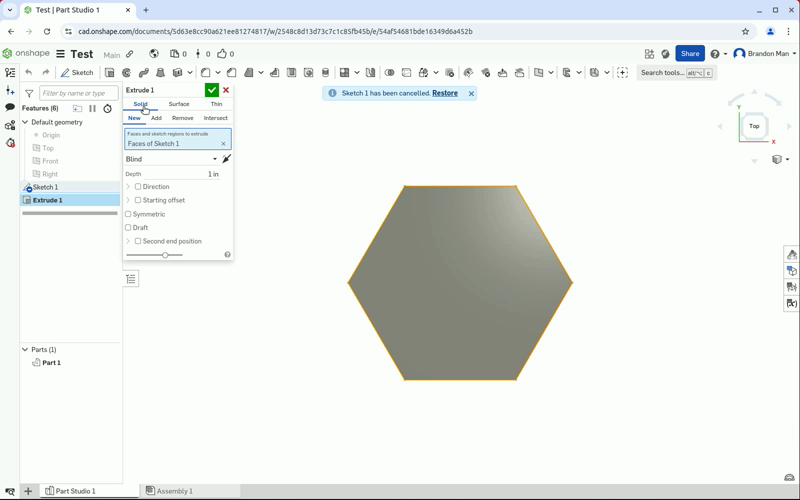
click(143, 106)
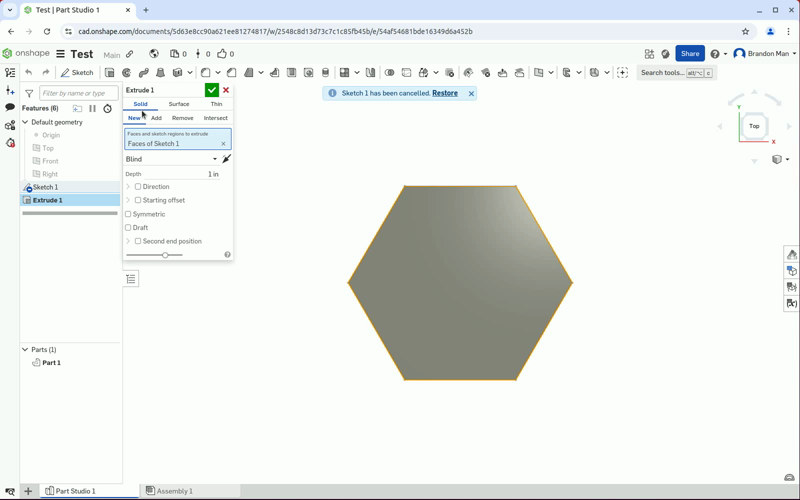
mouse_move(137, 120)
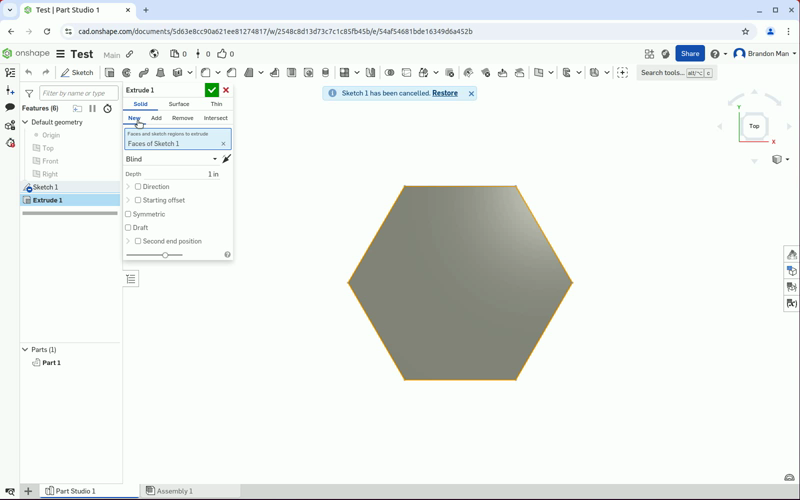
click(137, 120)
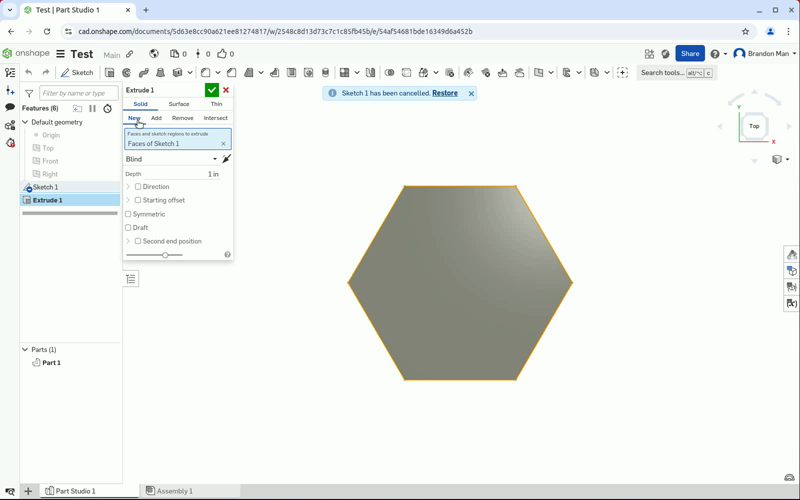
key(tab, 4)
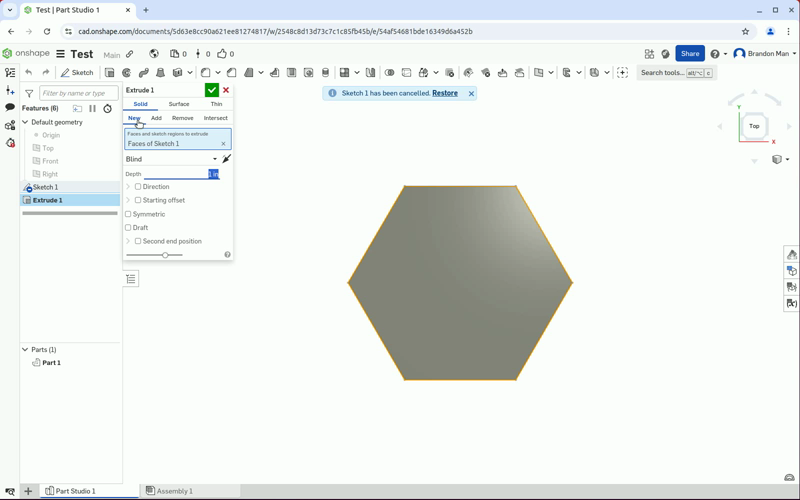
text(4.092)
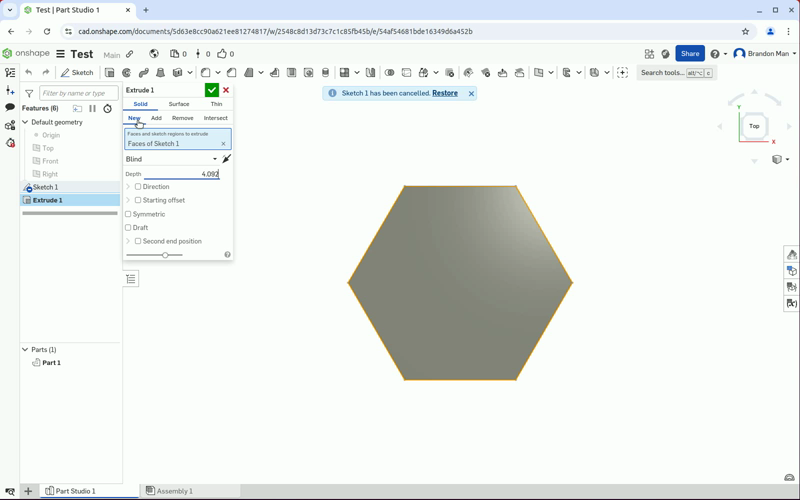
key(enter)
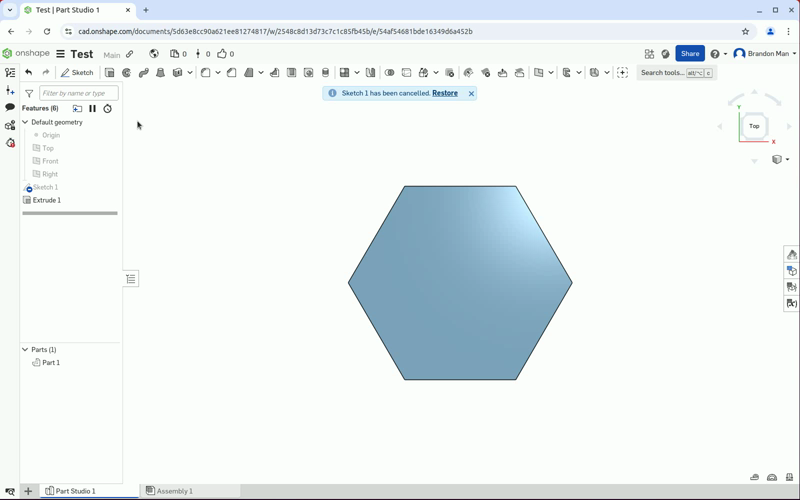
key(shift+h)
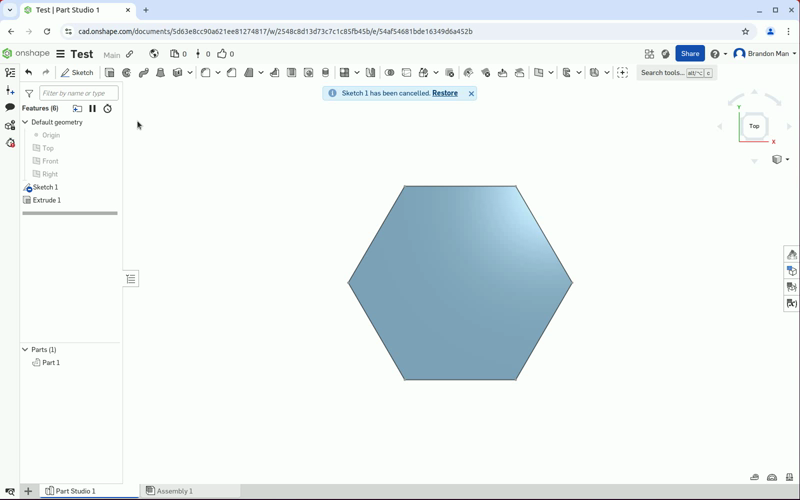
key(shift+h)
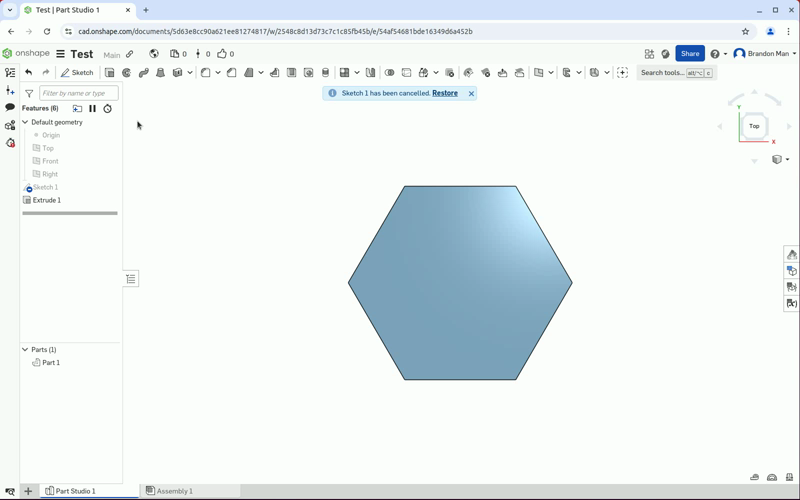
mouse_move(73, 189)
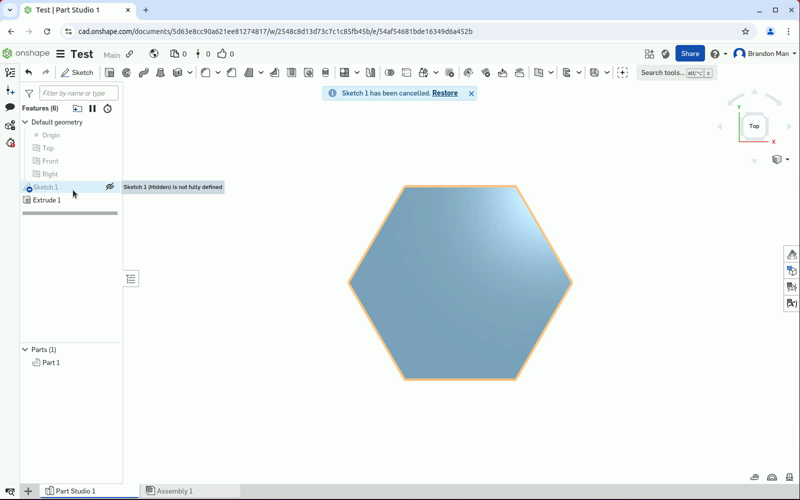
click(73, 189)
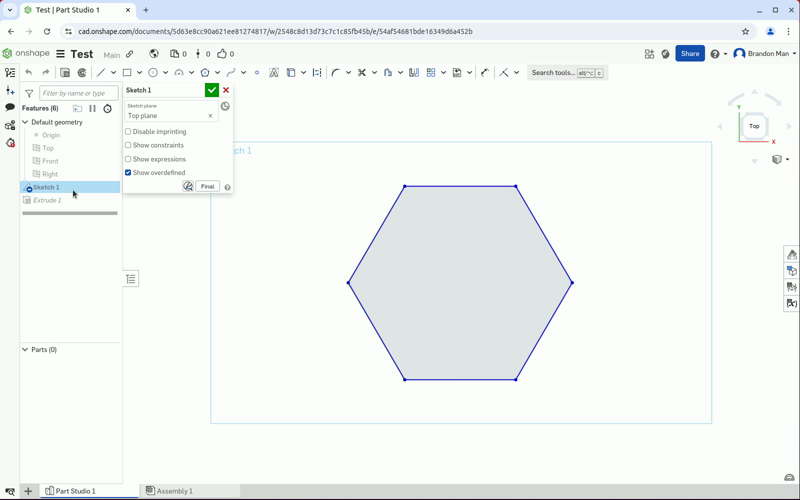
mouse_move(229, 92)
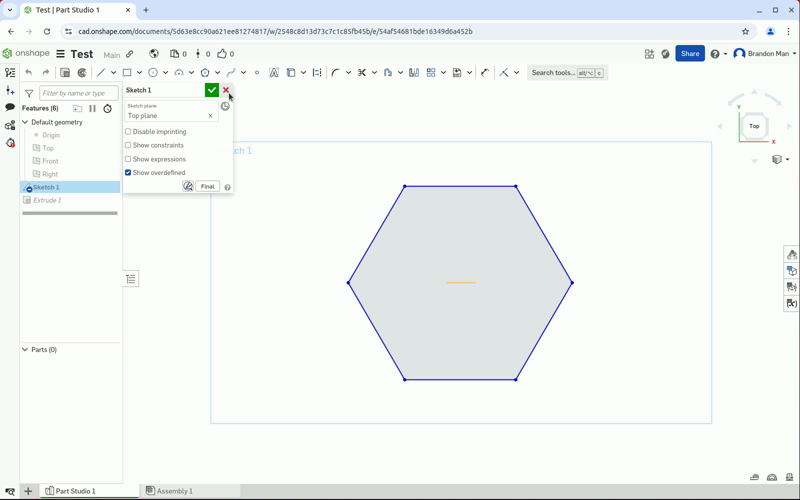
click(229, 92)
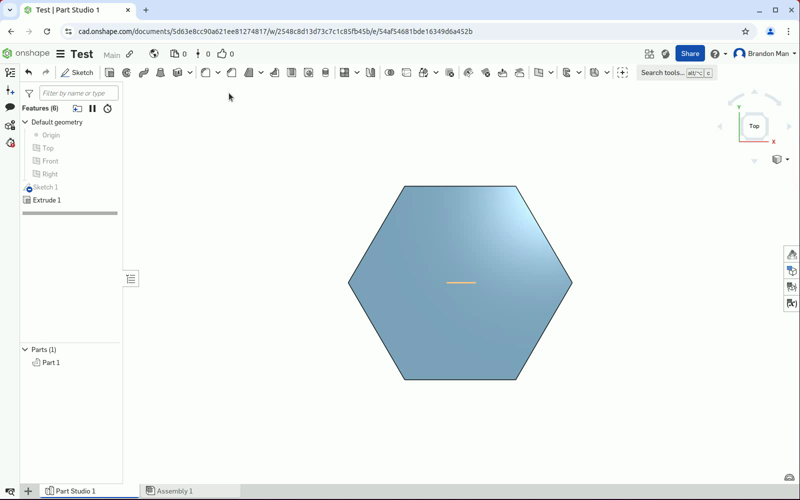
mouse_move(541, 75)
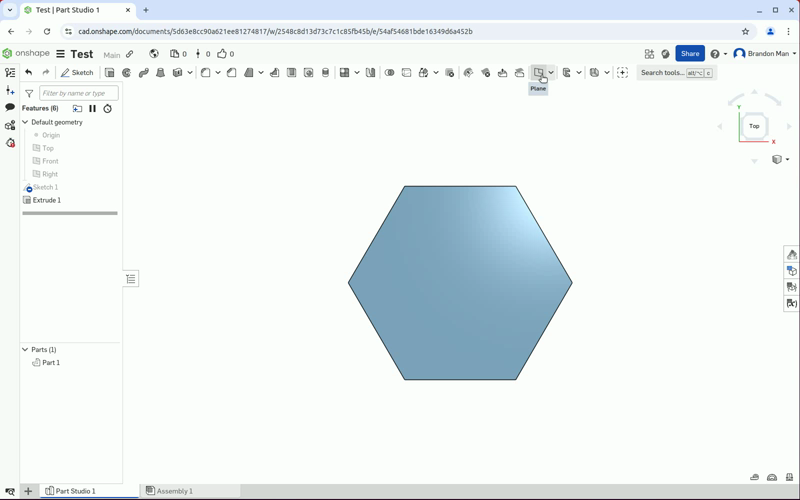
click(541, 75)
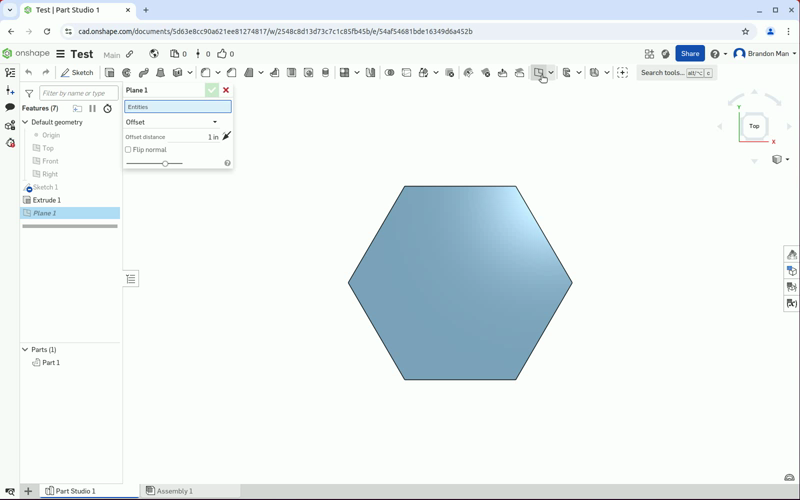
mouse_move(73, 150)
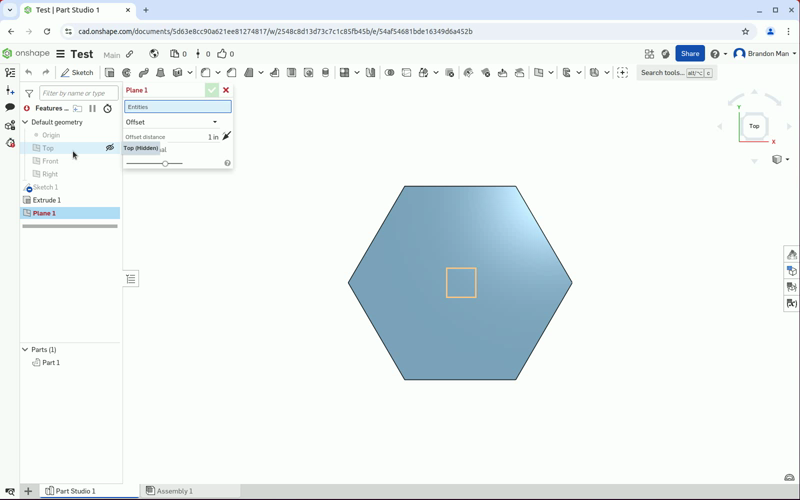
click(73, 150)
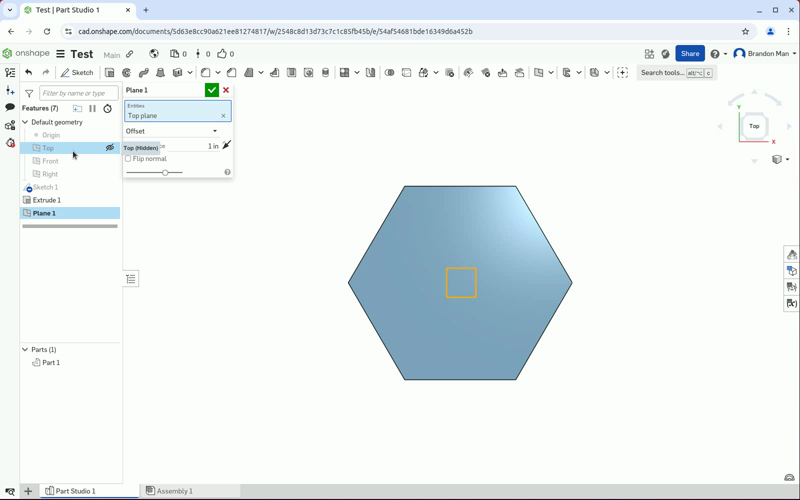
key(tab, 2)
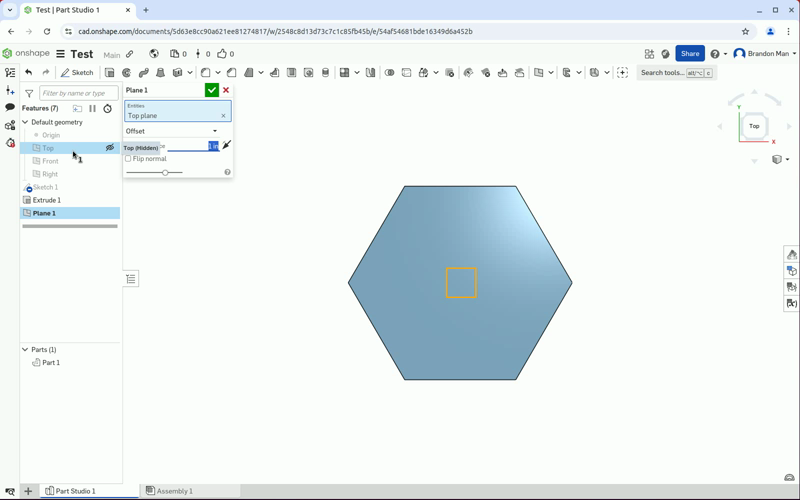
text(4.098)
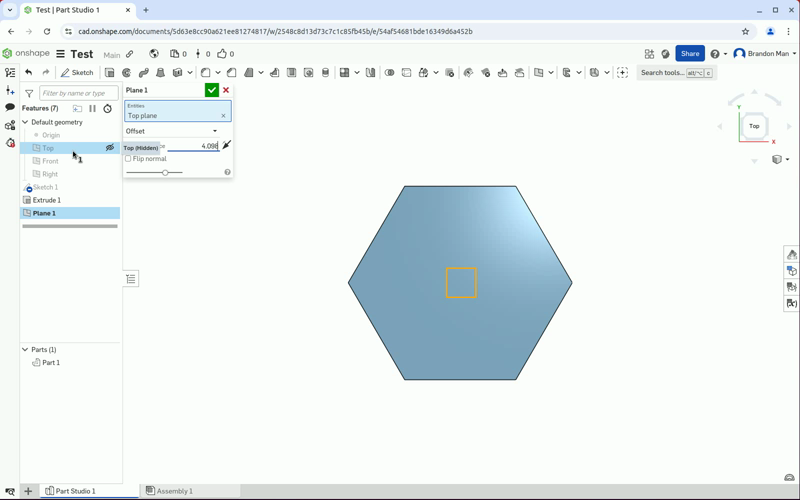
key(enter, 2)
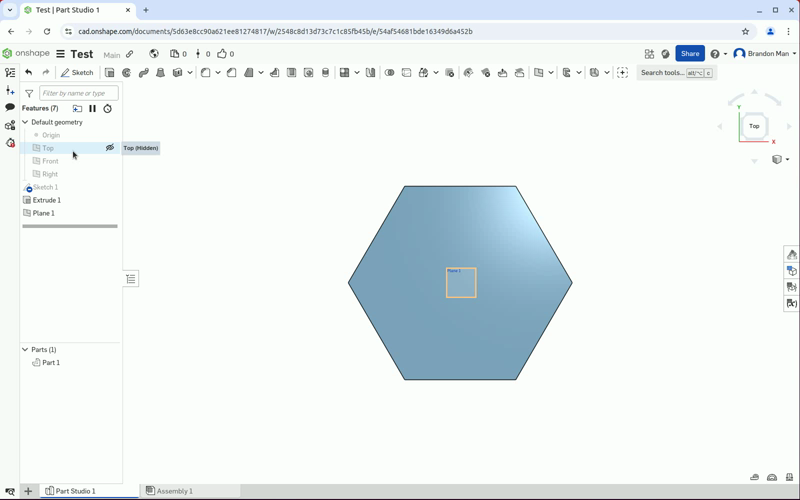
key(shift+s)
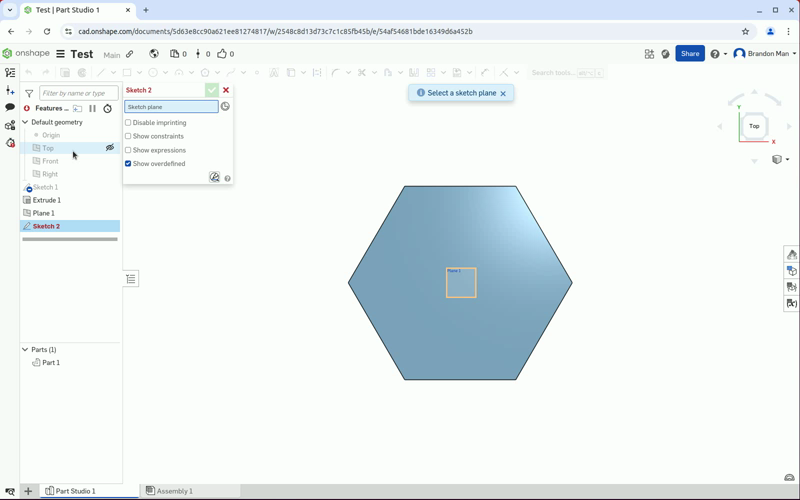
mouse_move(73, 215)
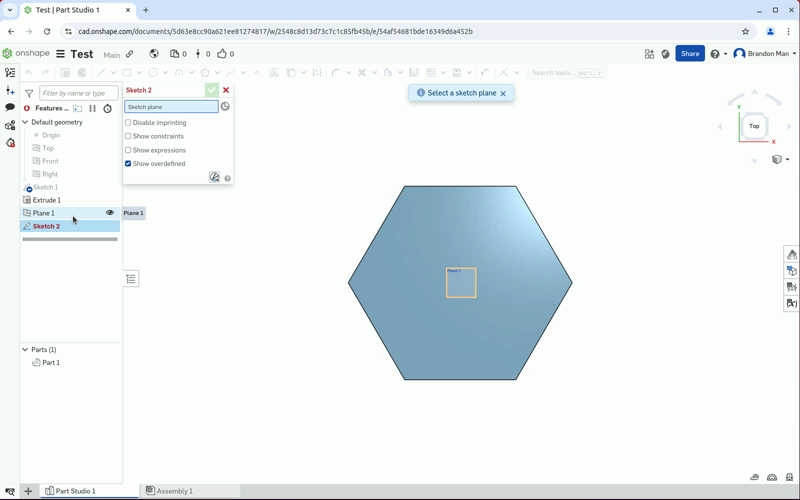
click(73, 215)
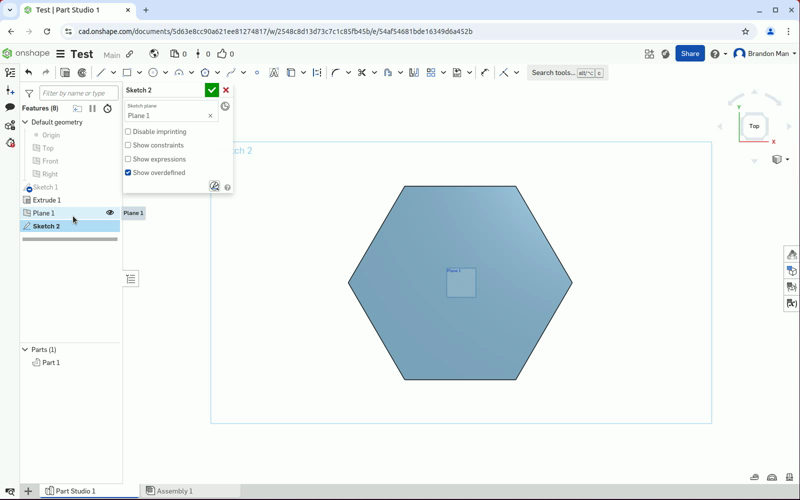
mouse_move(73, 352)
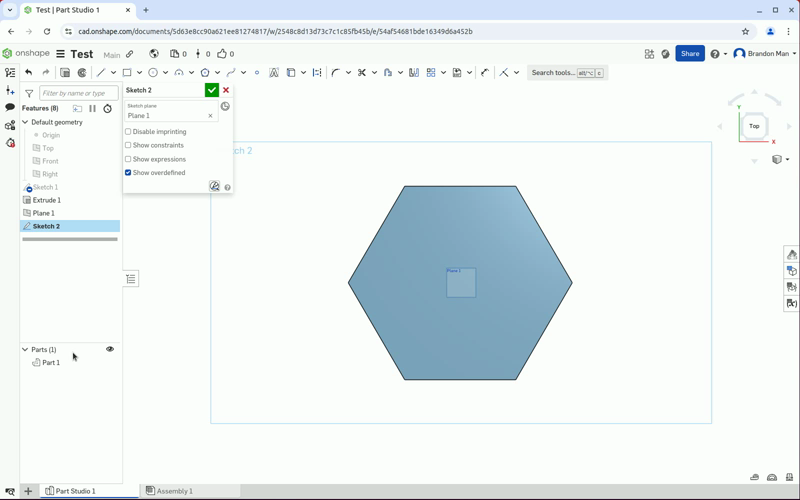
key(y)
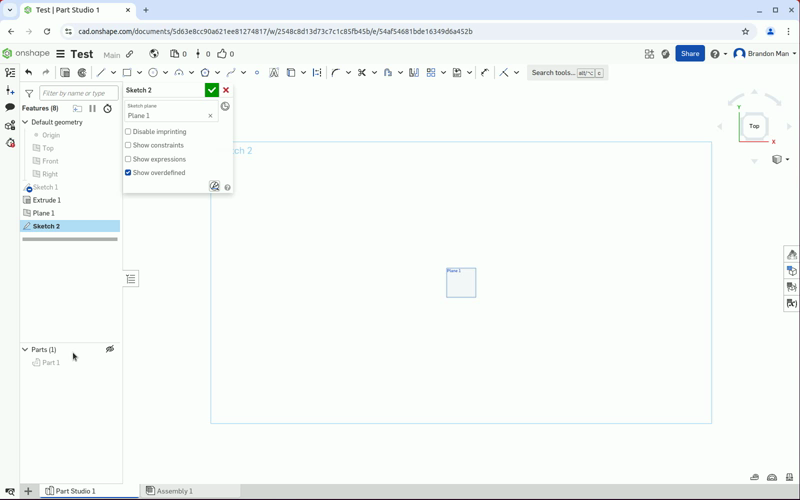
key(l)
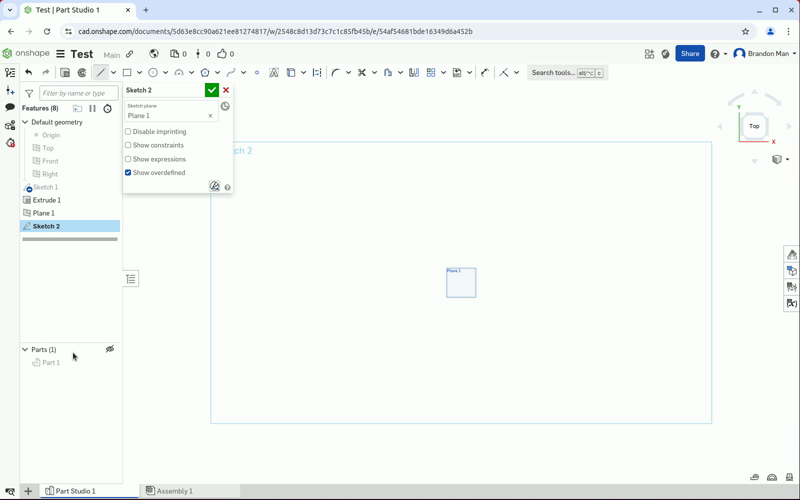
key_down(shift)
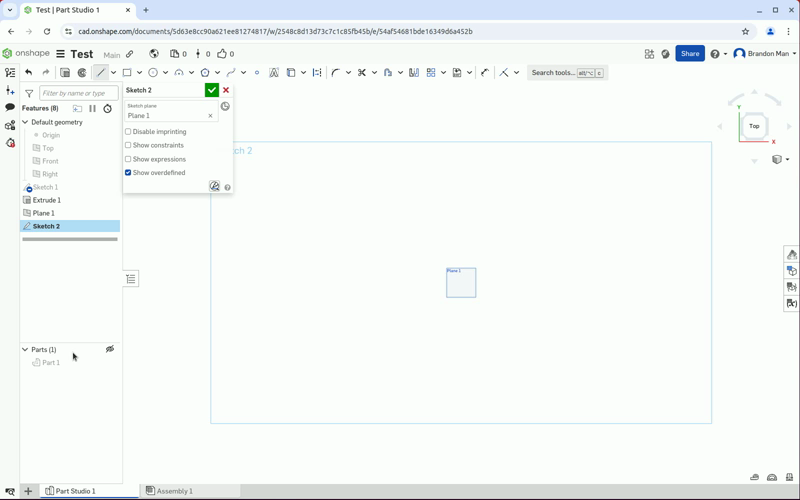
mouse_move(436, 307)
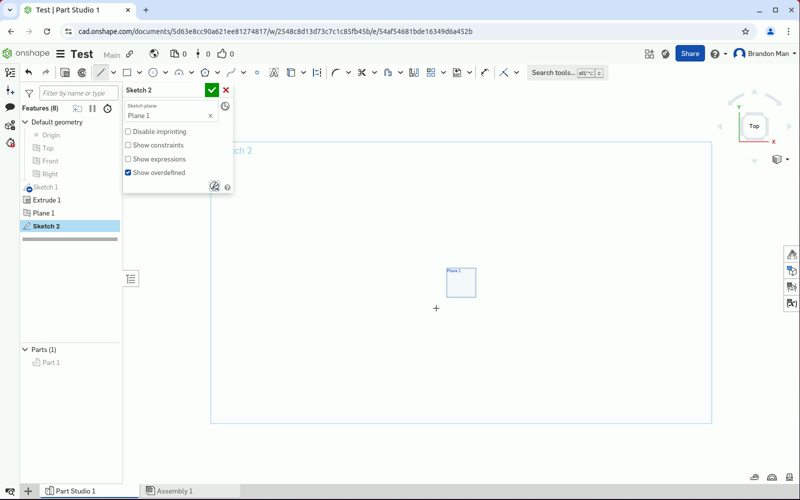
click(436, 307)
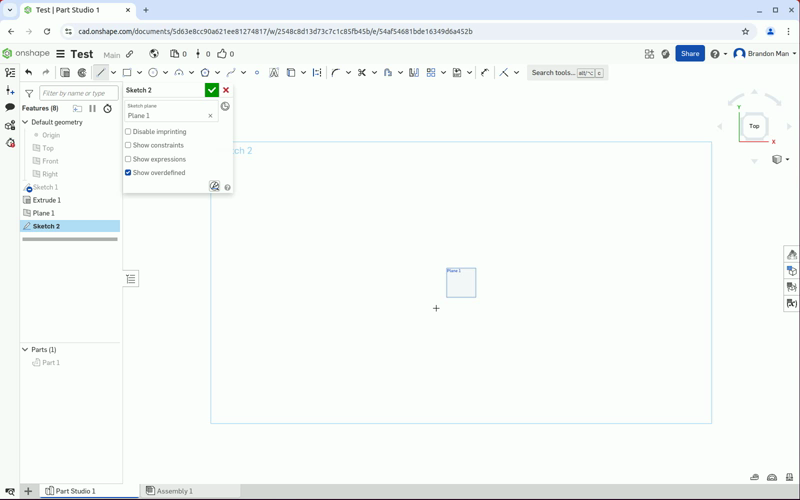
key_up(shift)
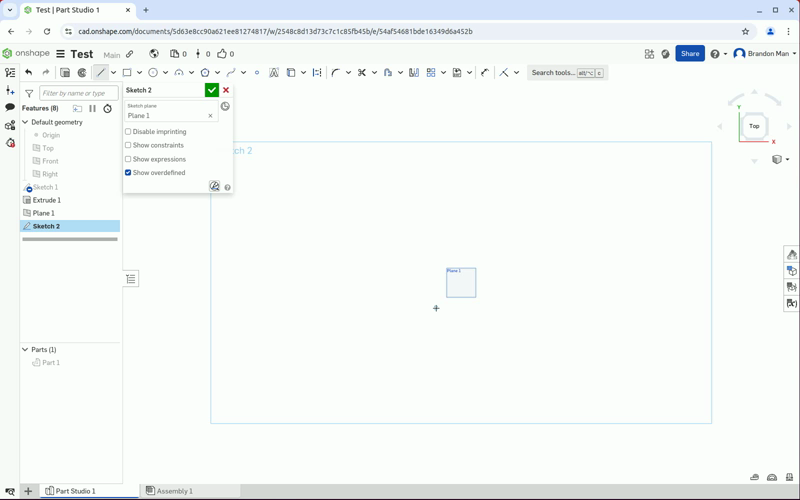
key_down(shift)
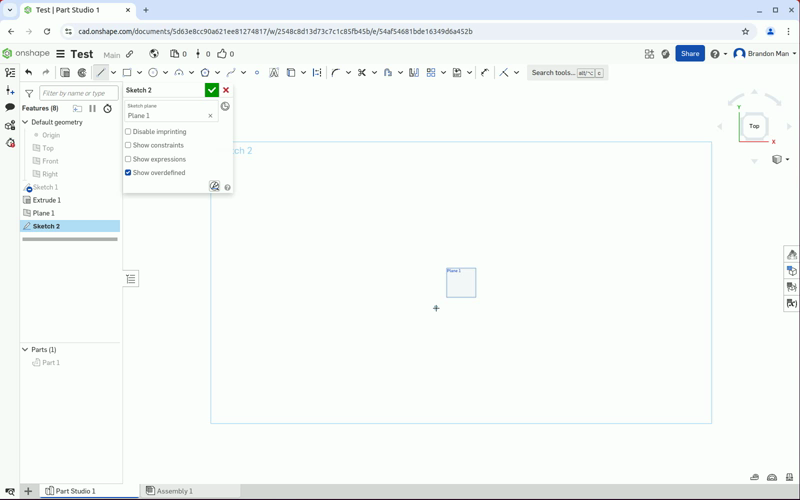
mouse_move(466, 307)
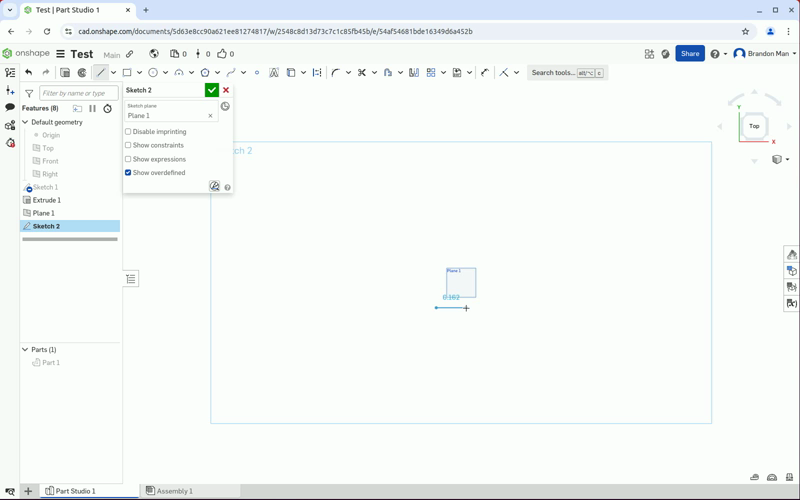
mouse_move(486, 307)
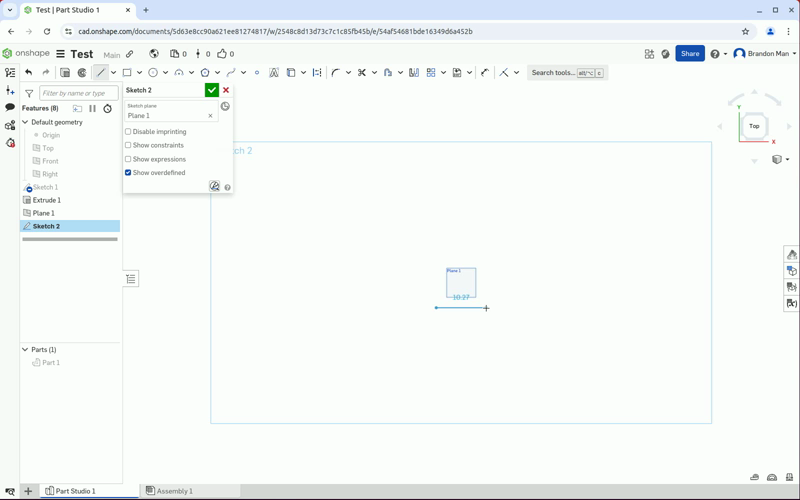
click(486, 307)
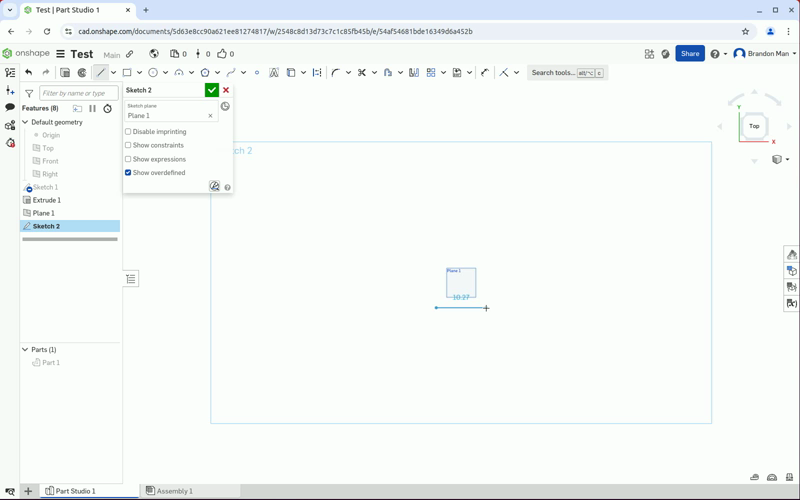
key_up(shift)
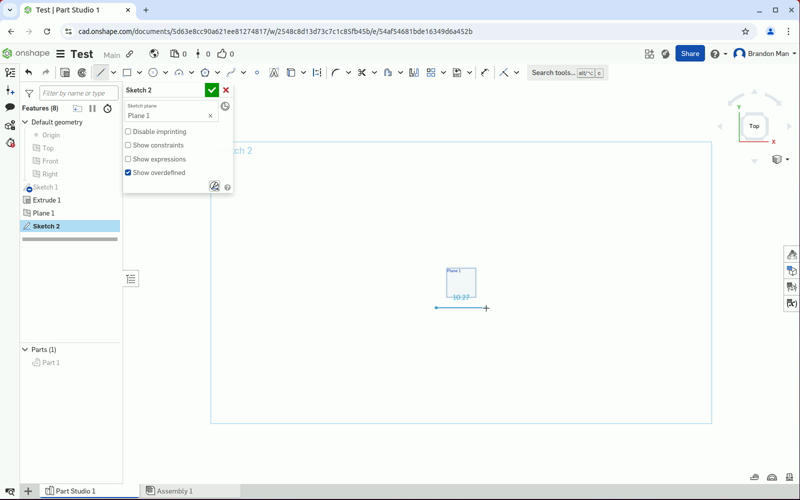
key_down(shift)
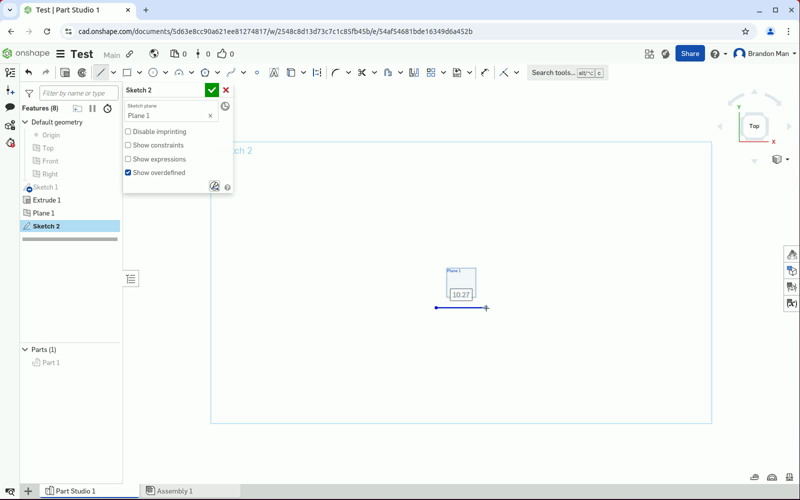
mouse_move(516, 307)
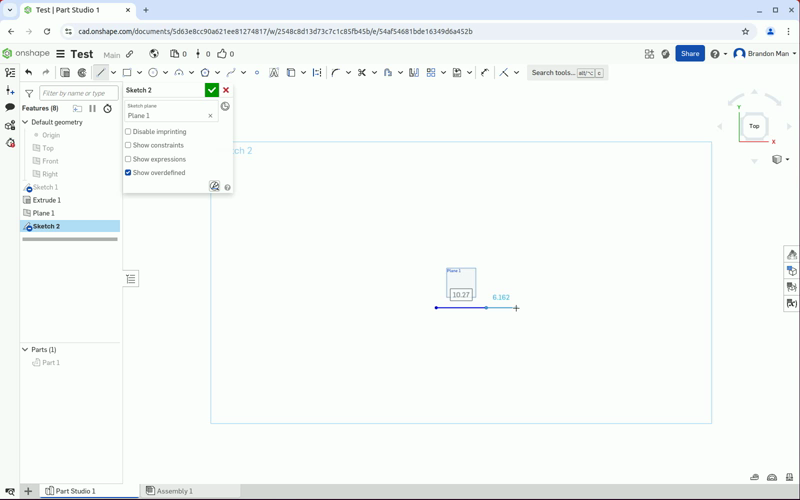
mouse_move(486, 257)
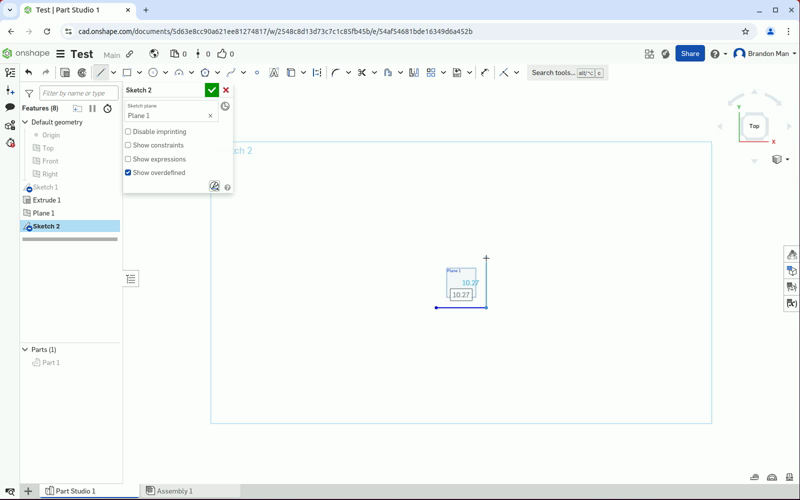
click(486, 257)
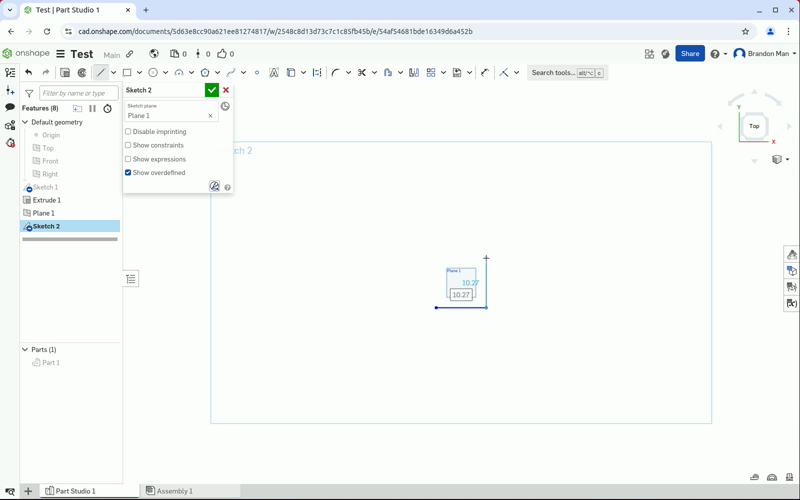
key_up(shift)
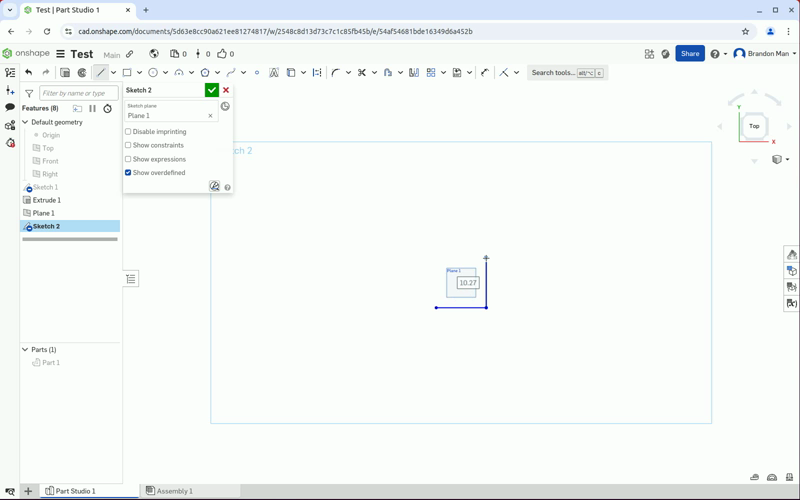
key_down(shift)
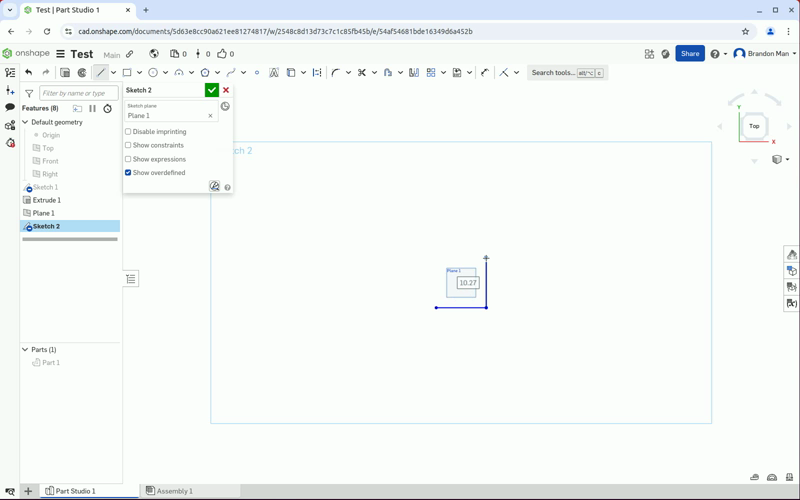
mouse_move(516, 257)
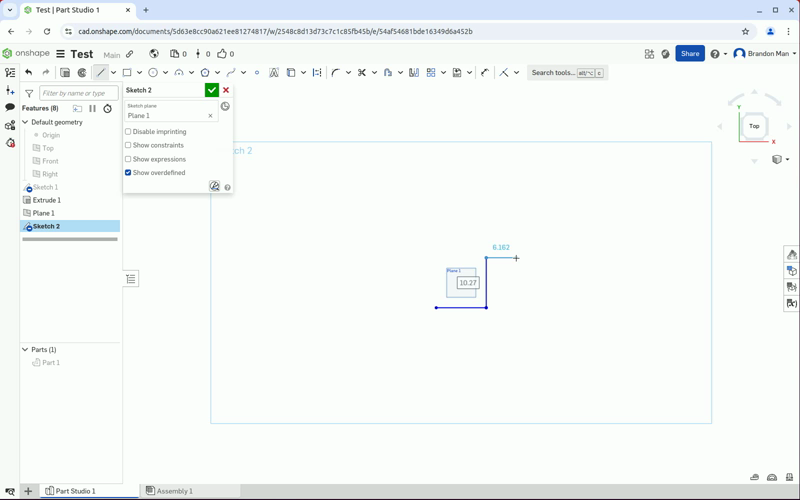
mouse_move(436, 257)
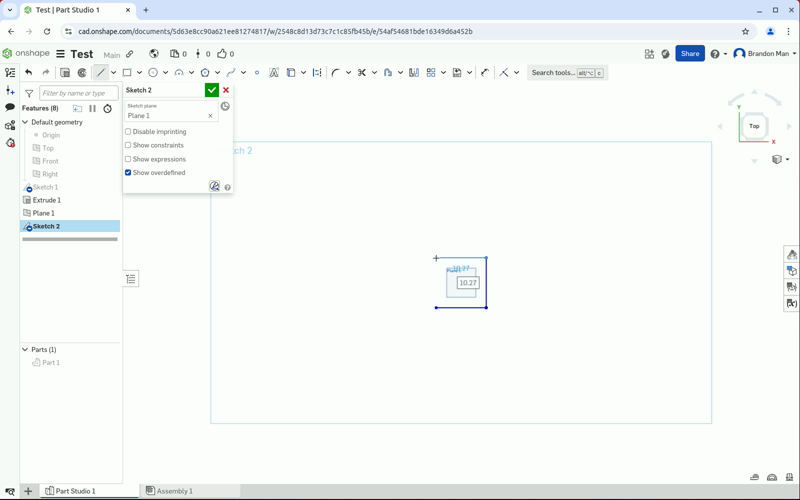
click(436, 257)
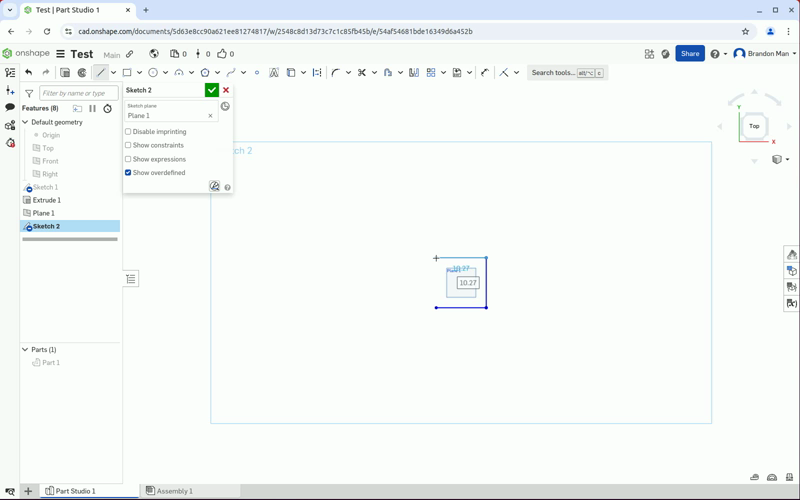
key_up(shift)
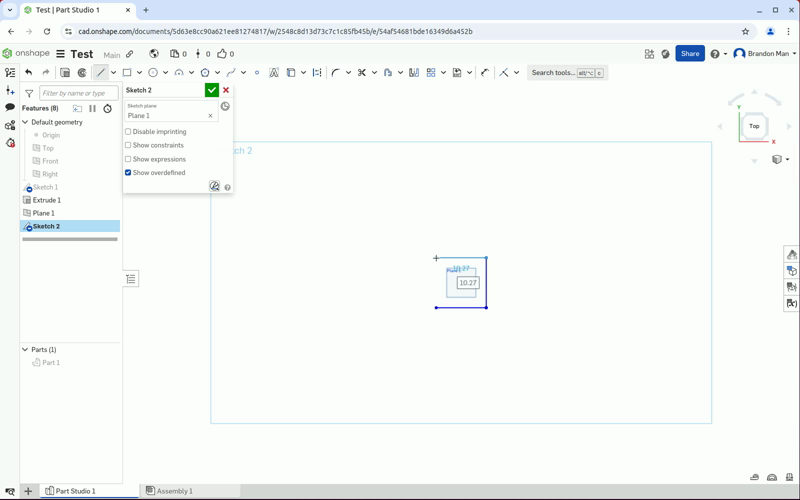
mouse_move(466, 257)
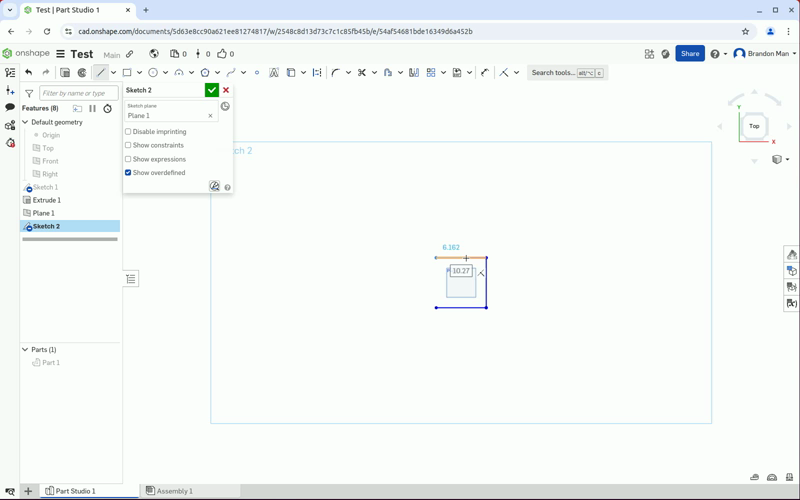
key_down(shift)
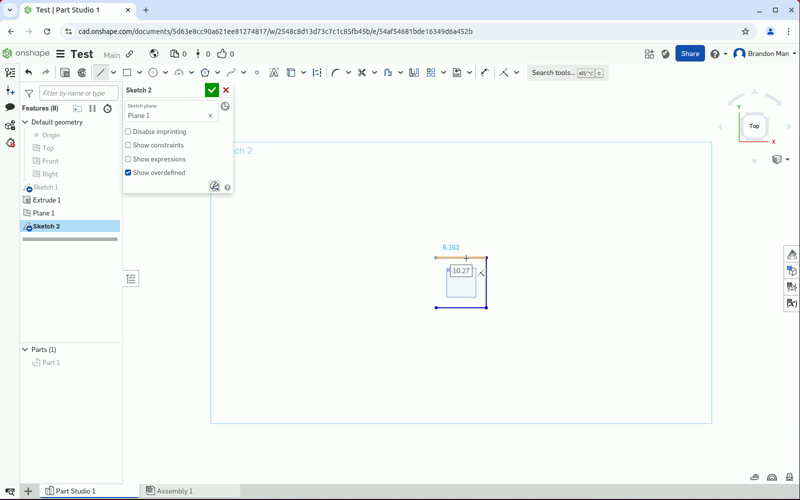
mouse_move(436, 307)
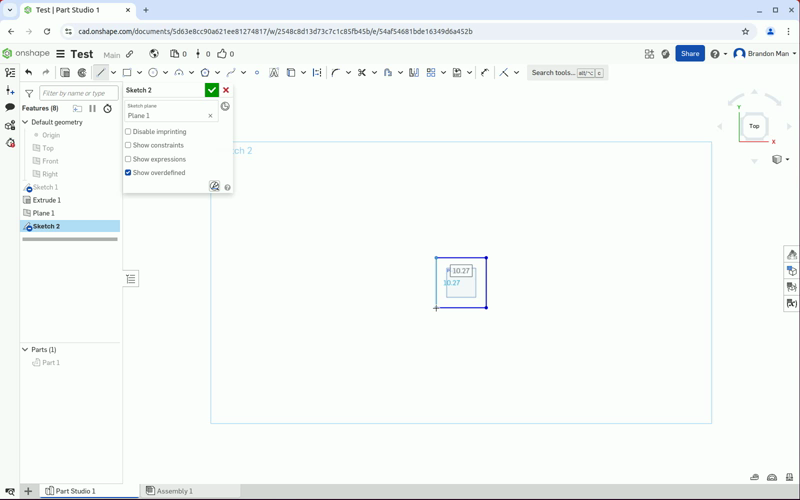
key_up(shift)
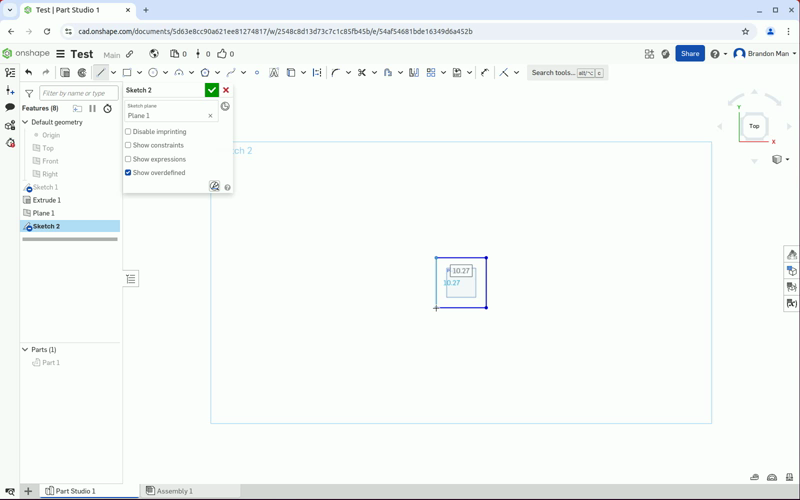
click(436, 307)
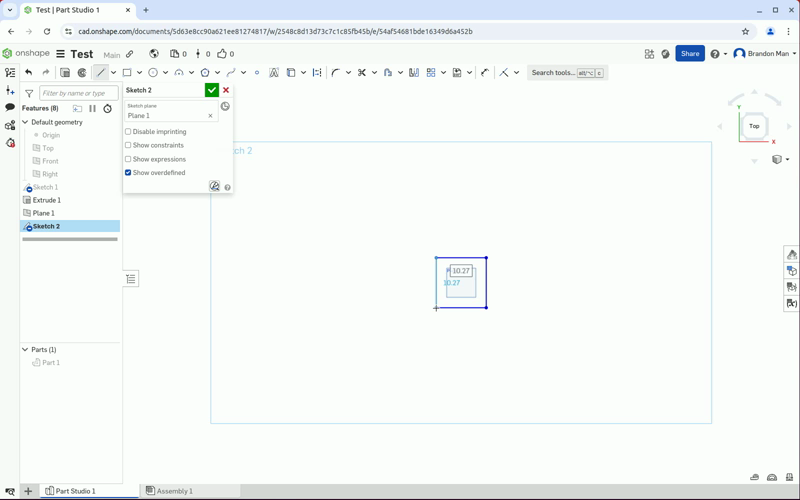
key(esc)
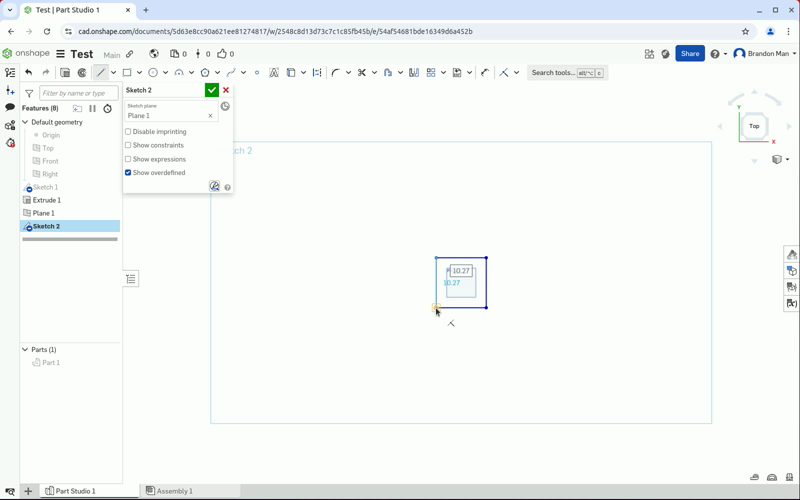
mouse_move(452, 283)
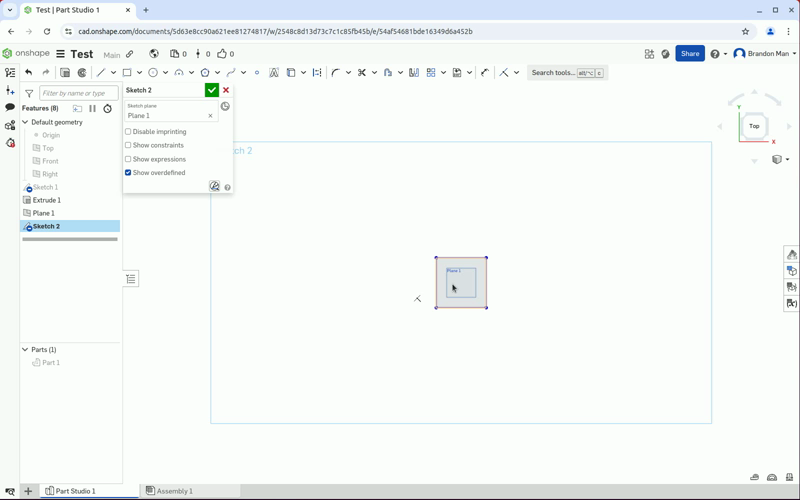
click(452, 283)
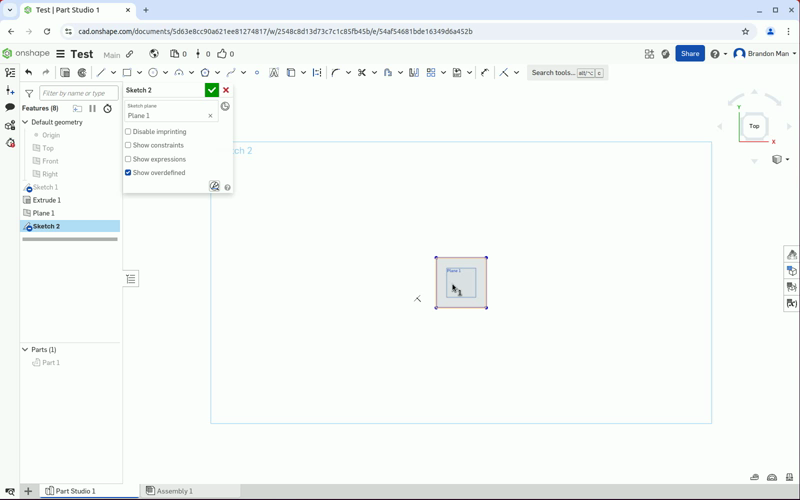
mouse_move(73, 352)
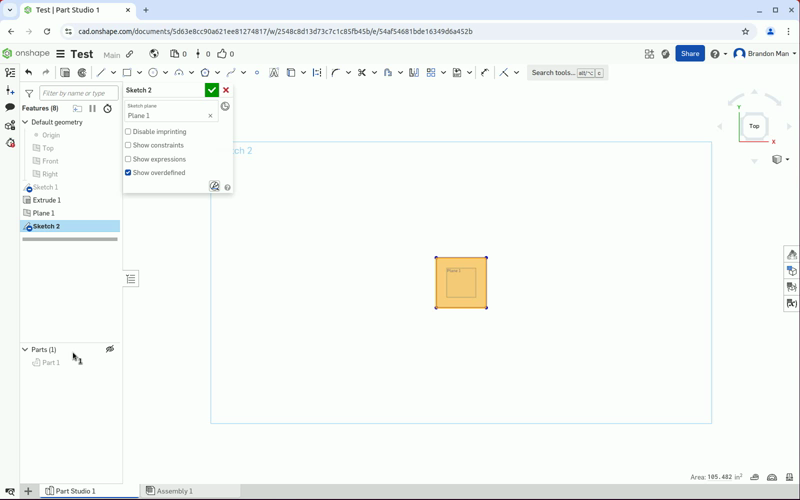
key(shift+y)
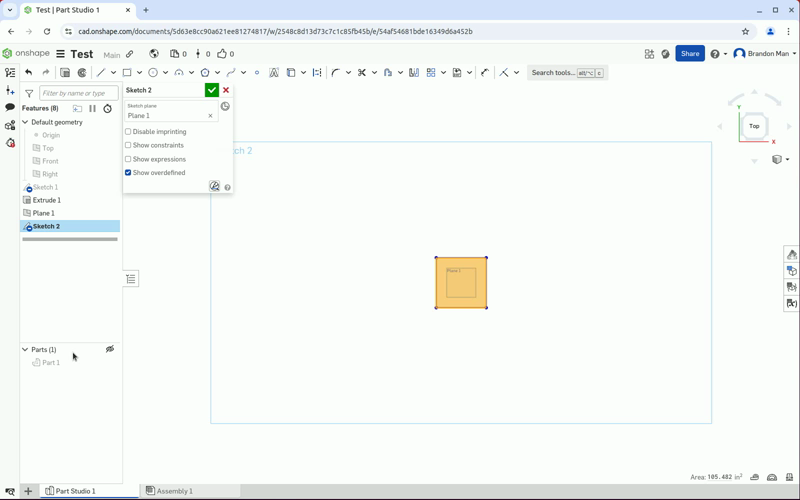
key(shift+e)
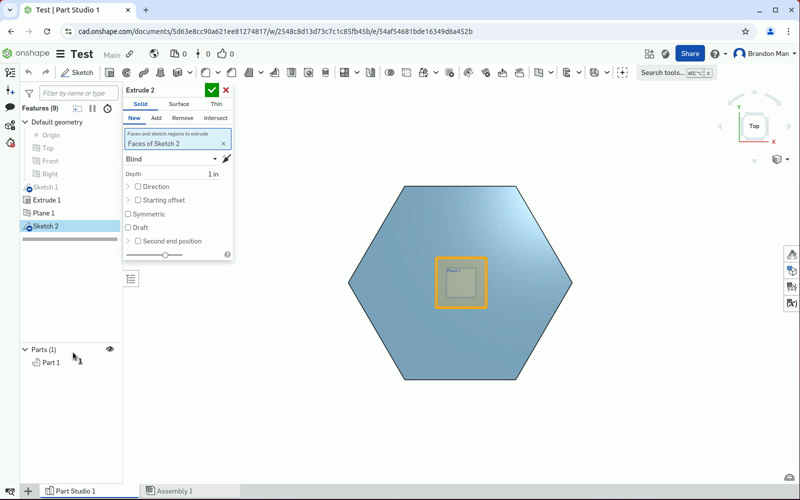
mouse_move(143, 106)
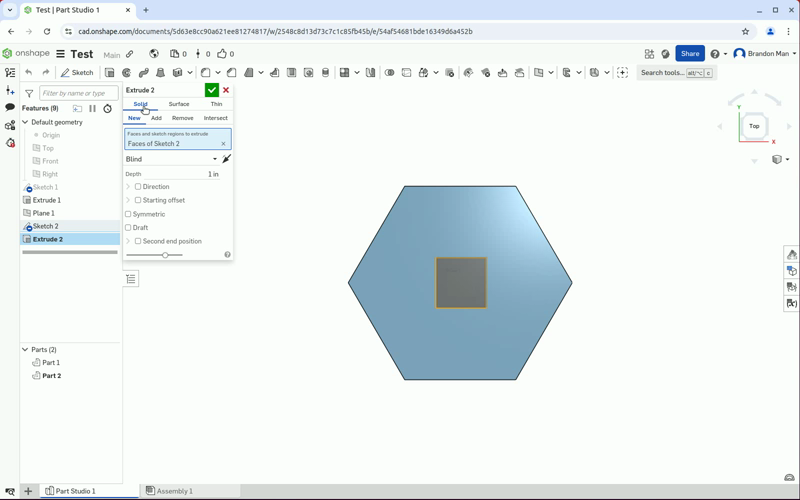
click(143, 106)
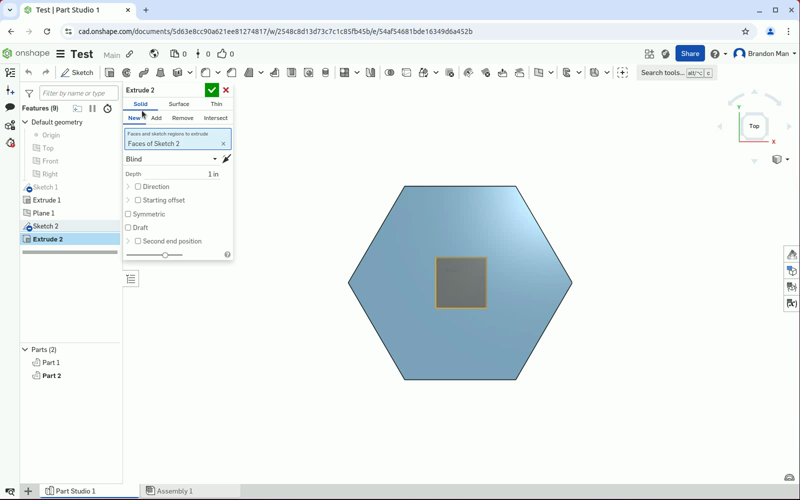
mouse_move(137, 120)
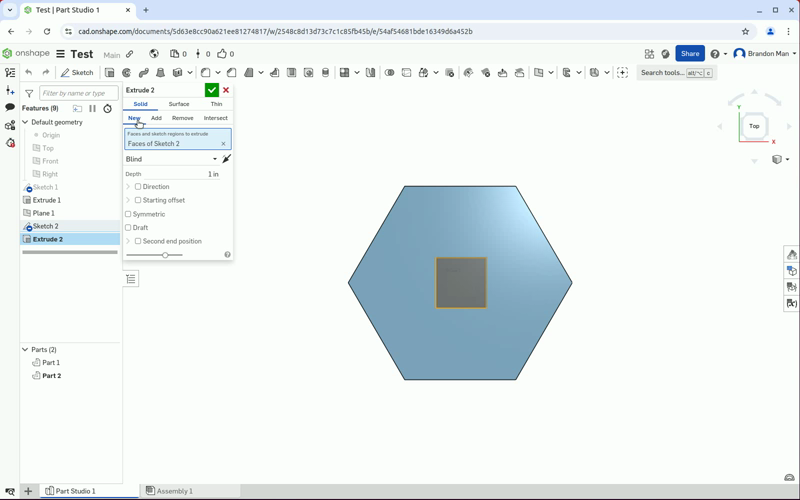
click(137, 120)
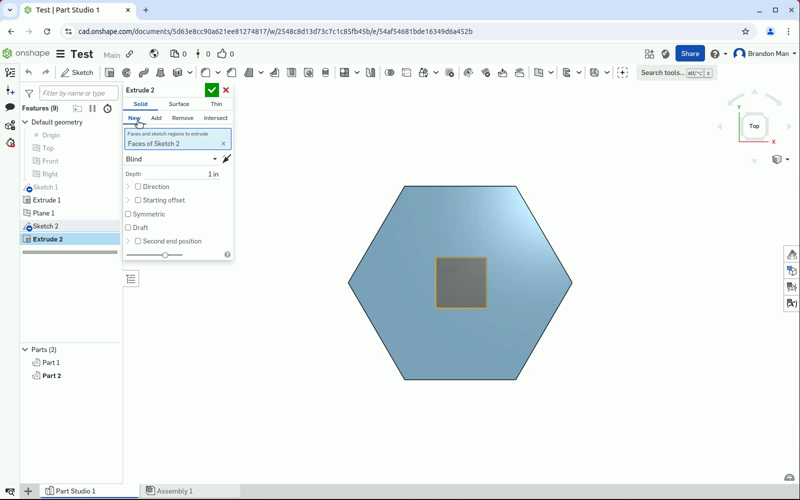
key(tab, 4)
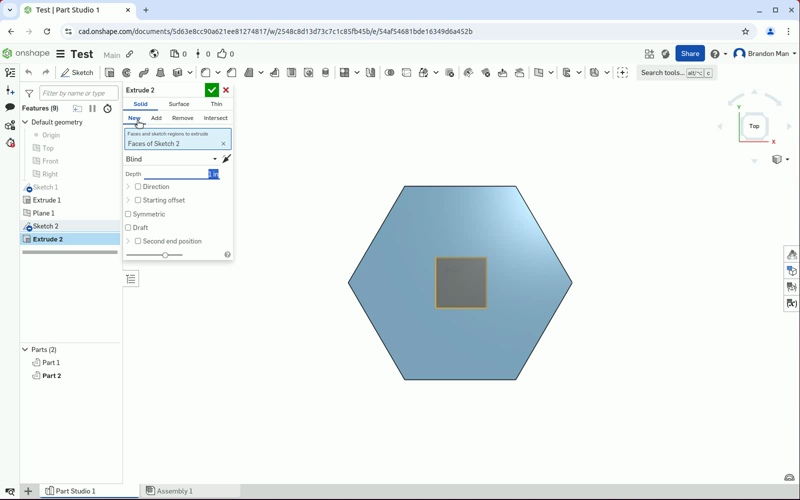
text(6.018)
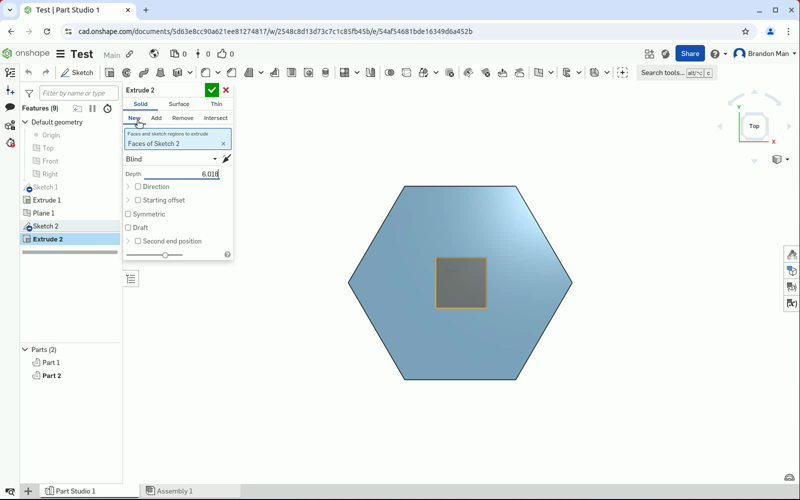
key(enter)
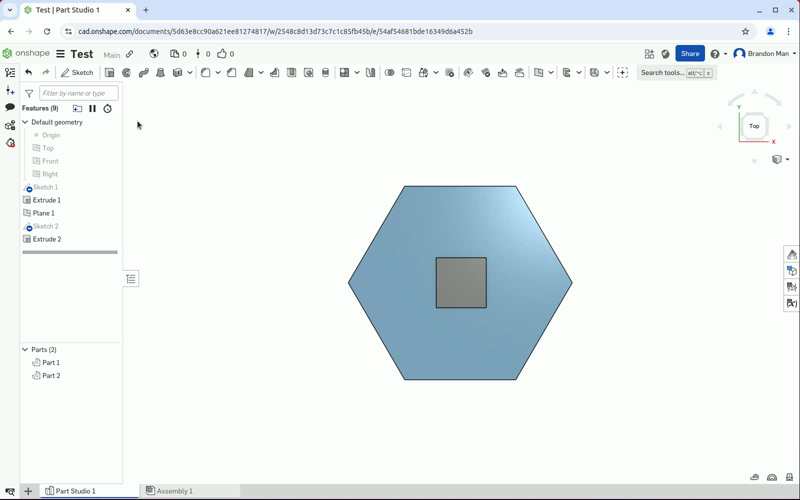
key(shift+h)
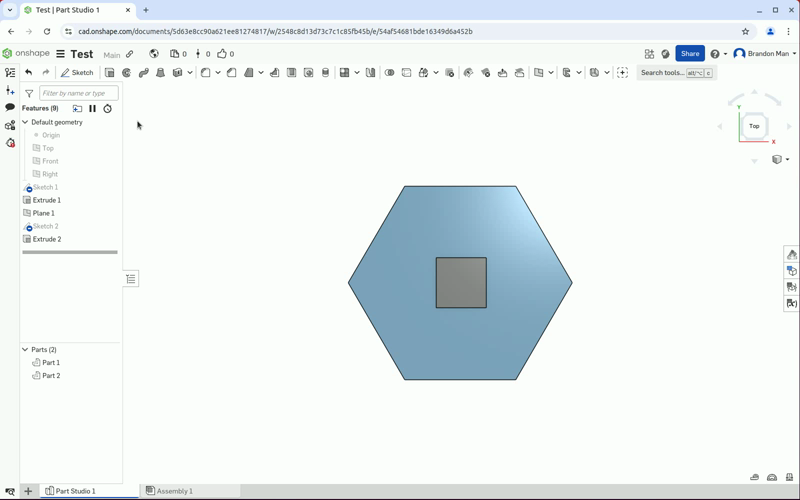
key(shift+h)
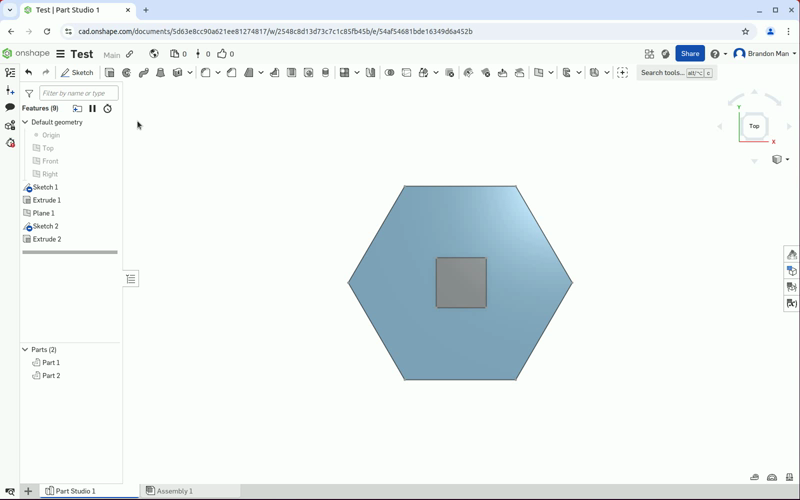
key(shift+7)
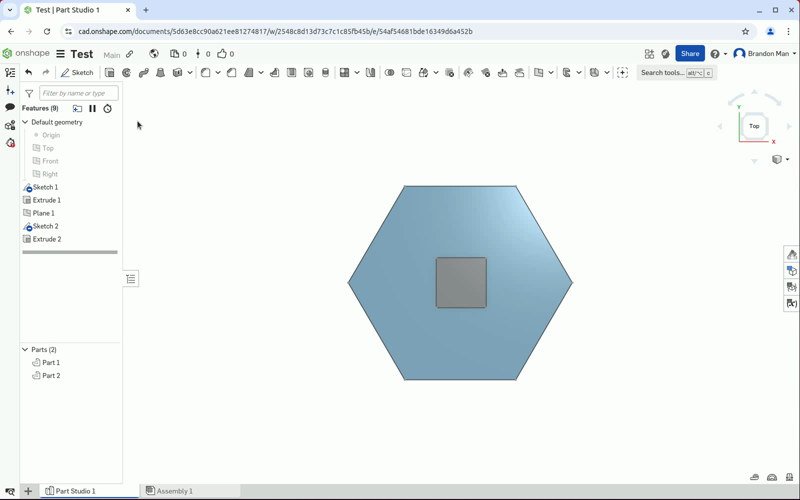
key(up, 3)
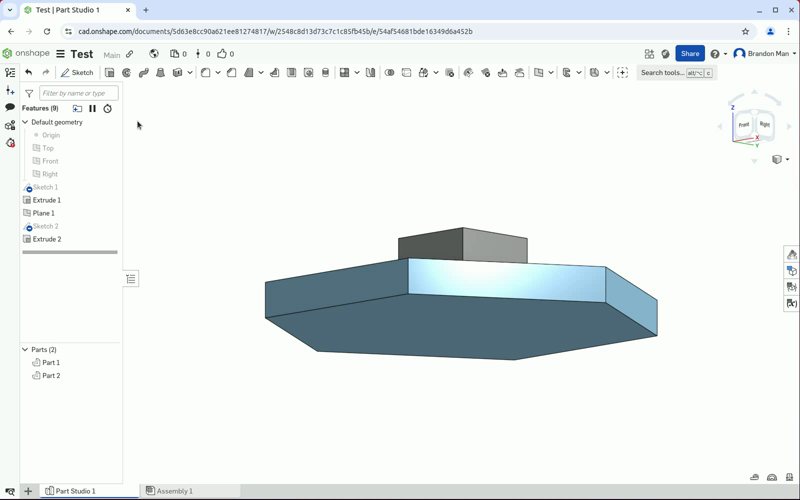
key(left, 3)
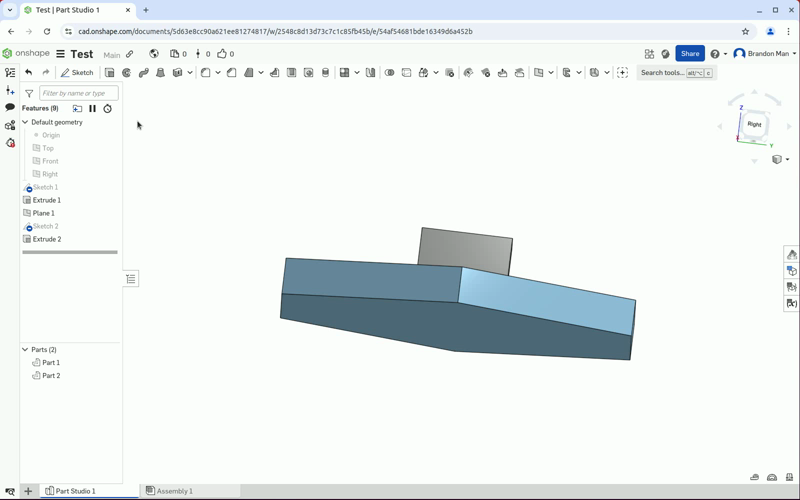
key(right, 3)
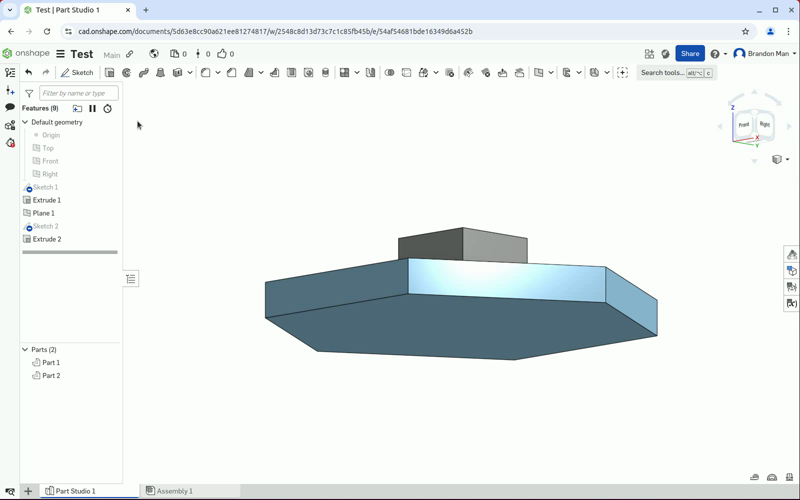
key(down, 3)
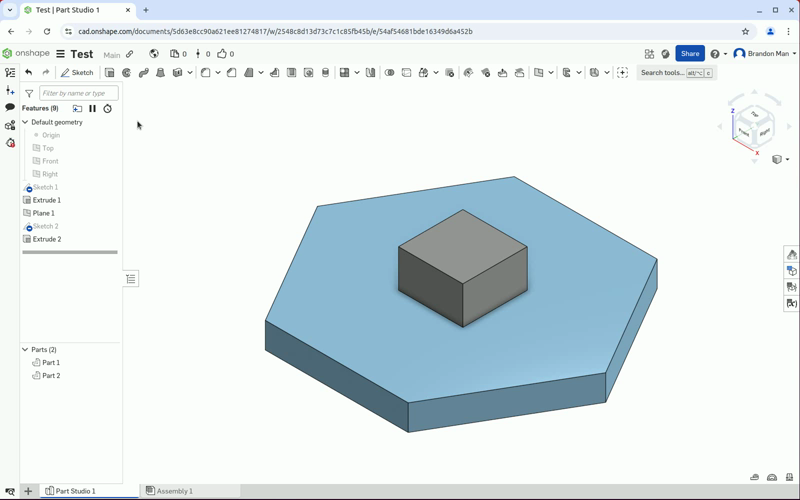
mouse_move(73, 189)
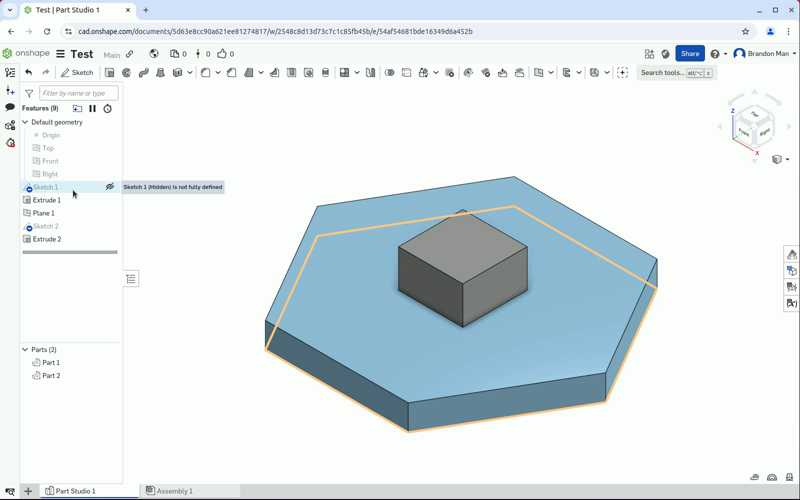
click(73, 189)